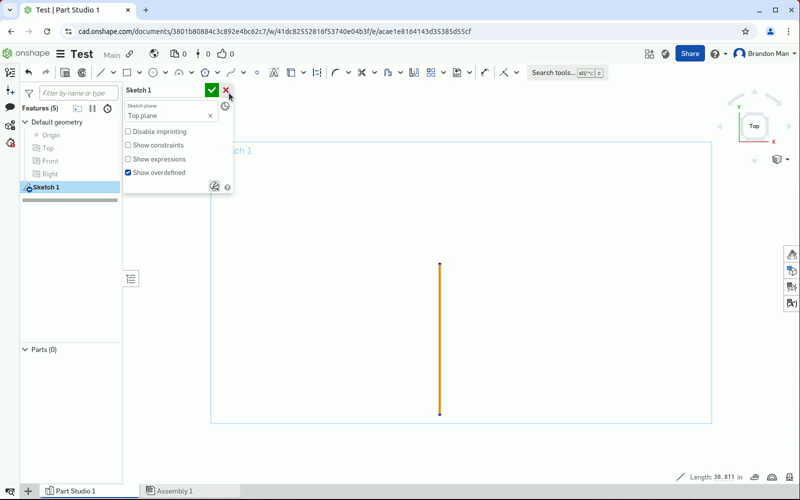
key(shift+h)
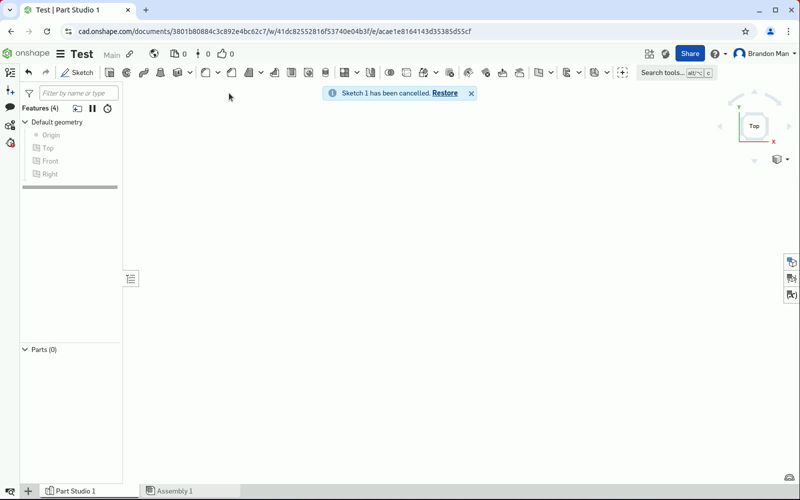
mouse_move(73, 352)
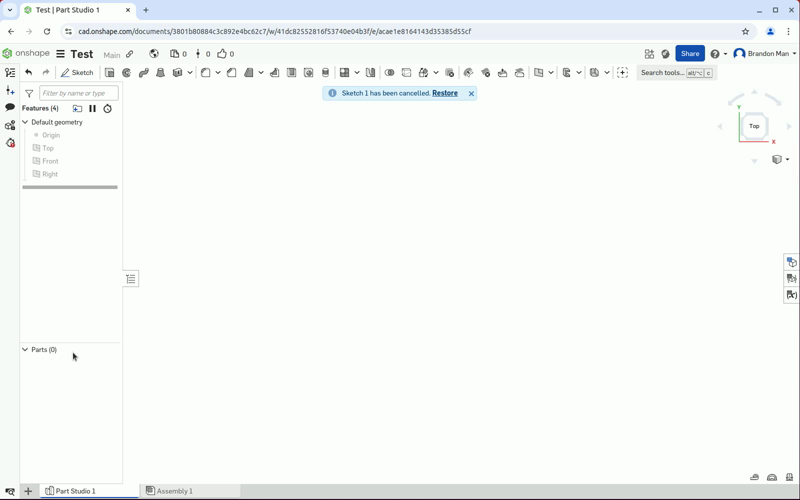
key(y)
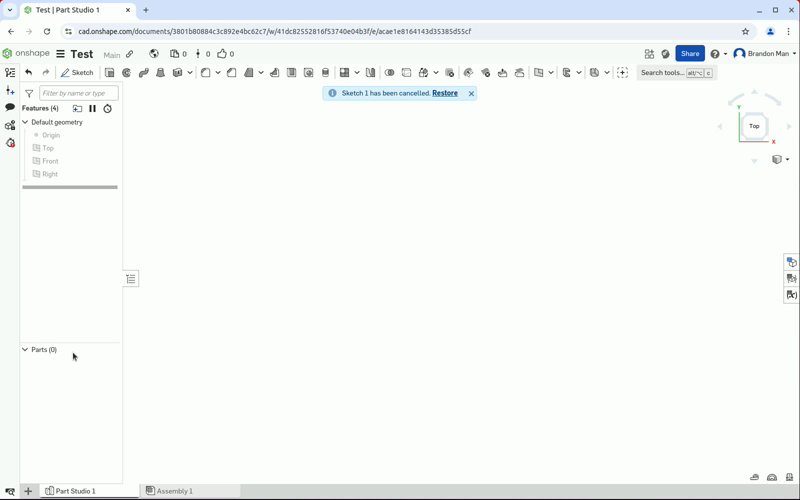
key(shift+p)
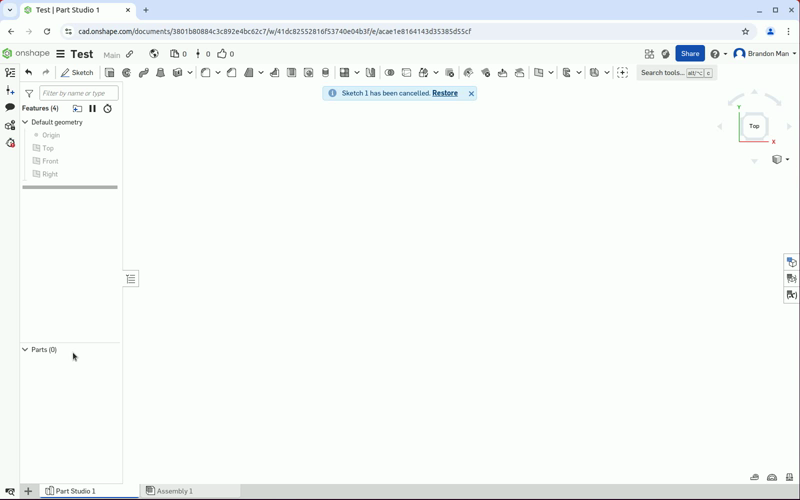
key(space)
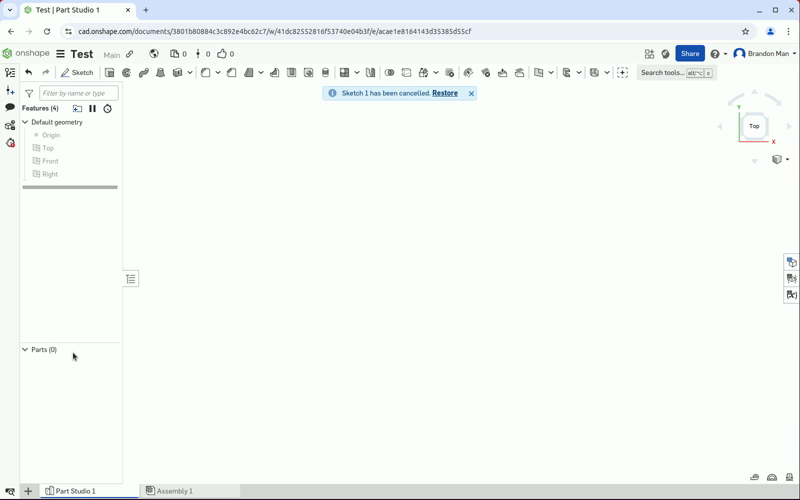
key_down(shift)
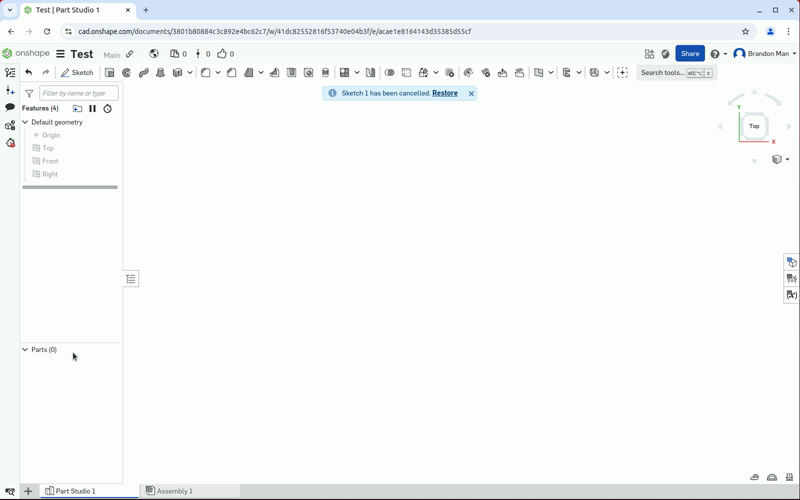
key(up)
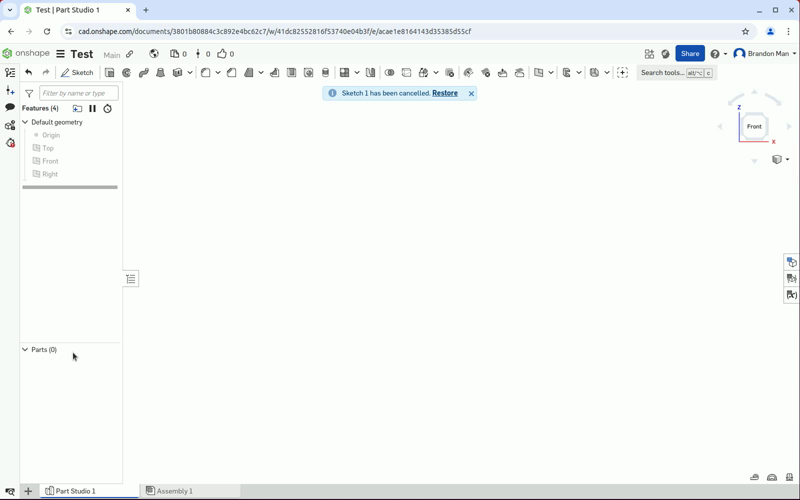
key_up(shift)
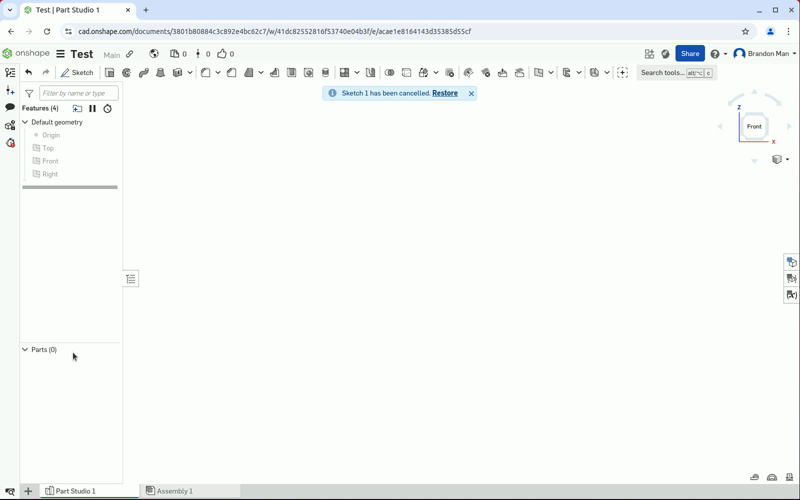
mouse_move(73, 352)
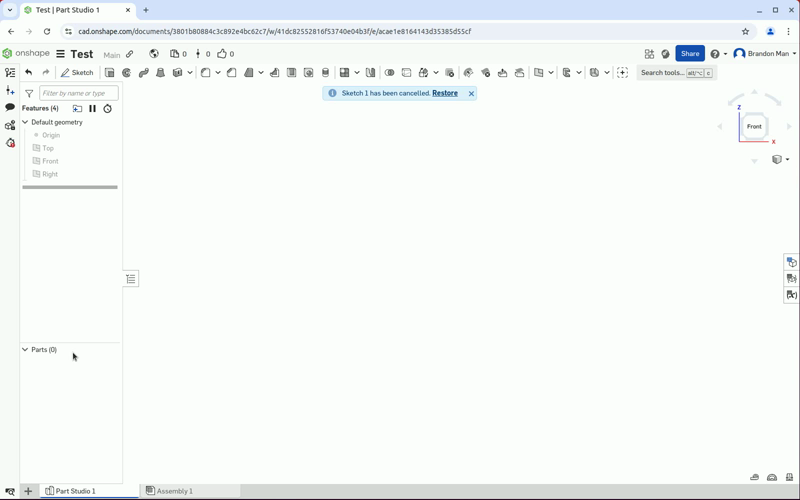
key(shift+y)
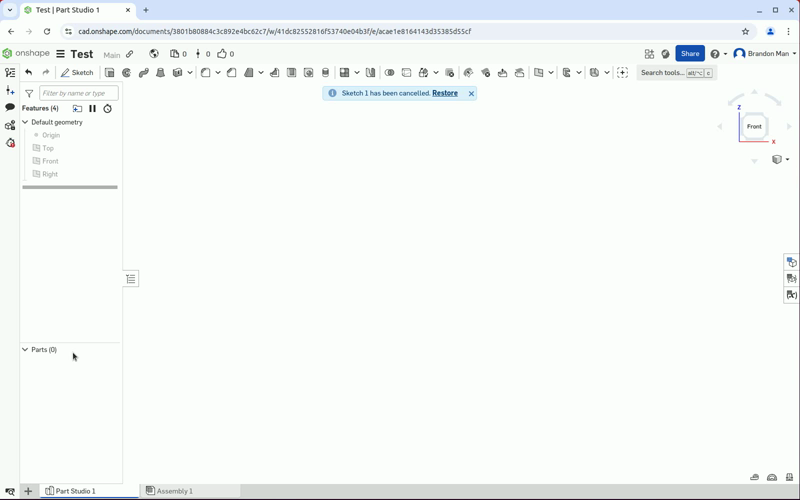
key(shift+s)
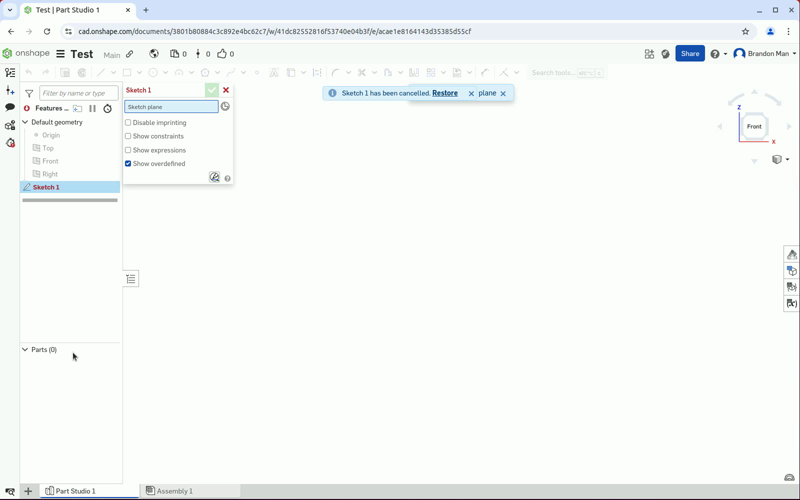
mouse_move(73, 163)
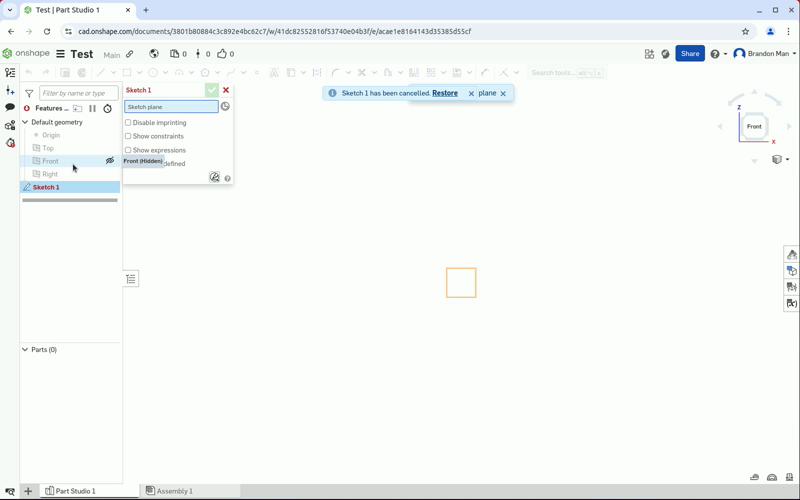
click(73, 163)
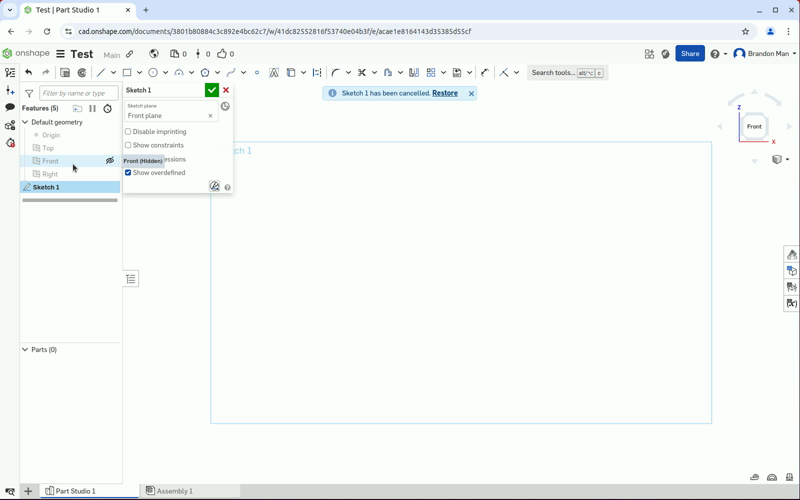
mouse_move(73, 352)
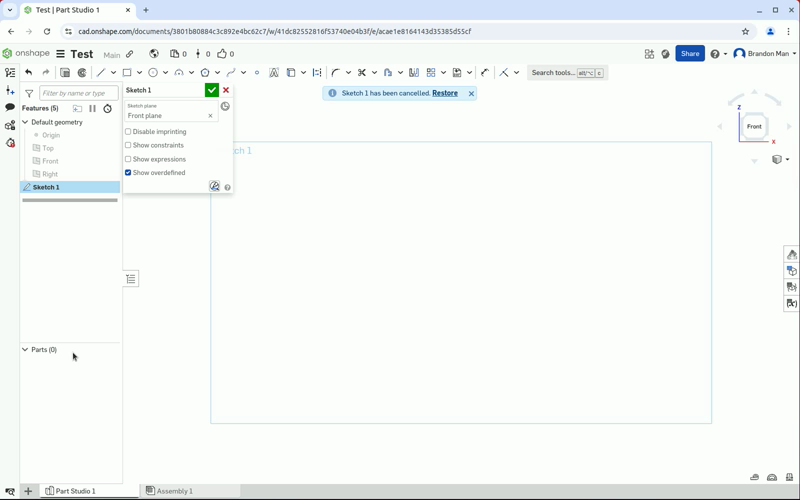
key(y)
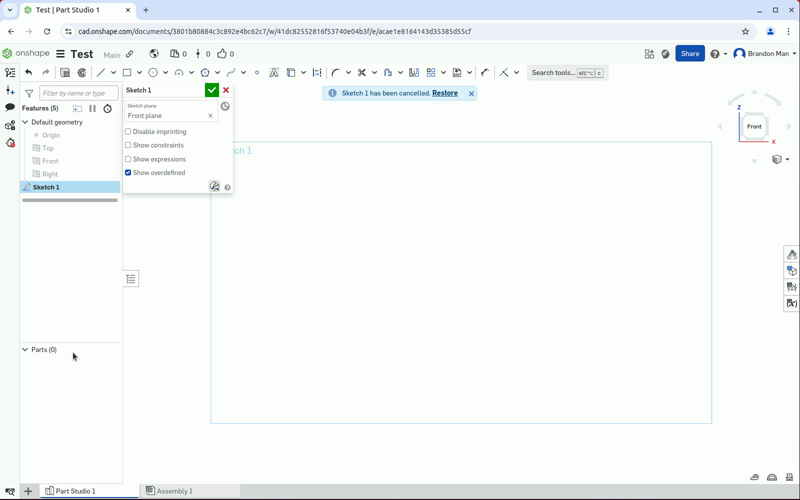
key(l)
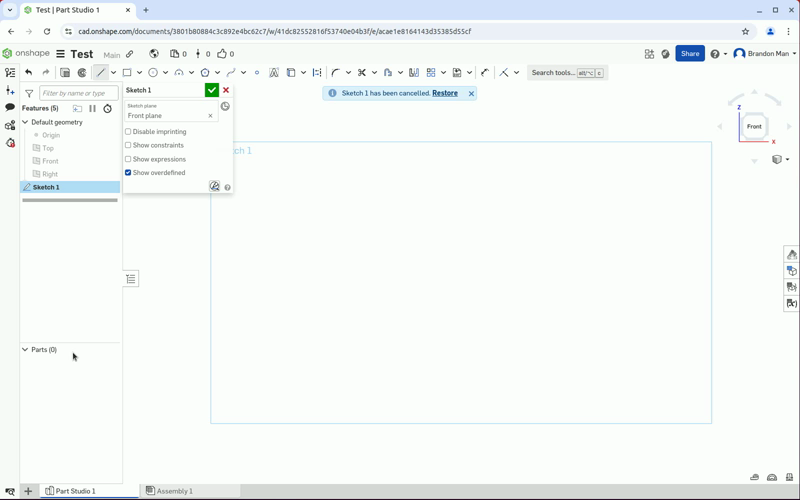
key_down(shift)
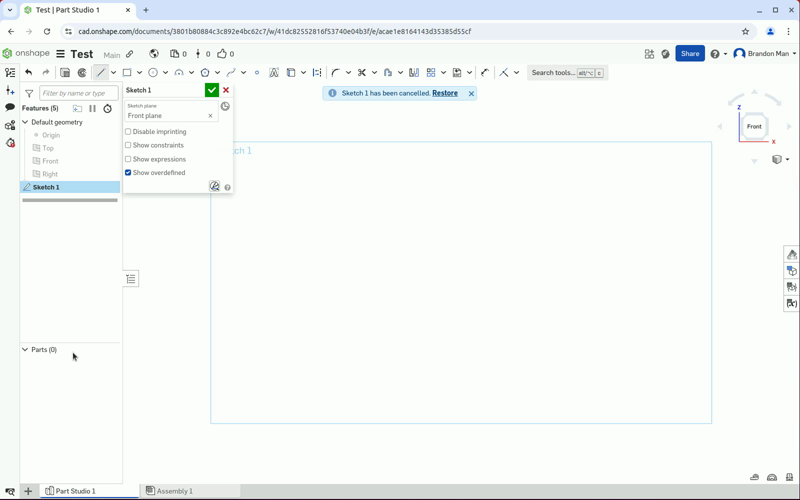
mouse_move(460, 282)
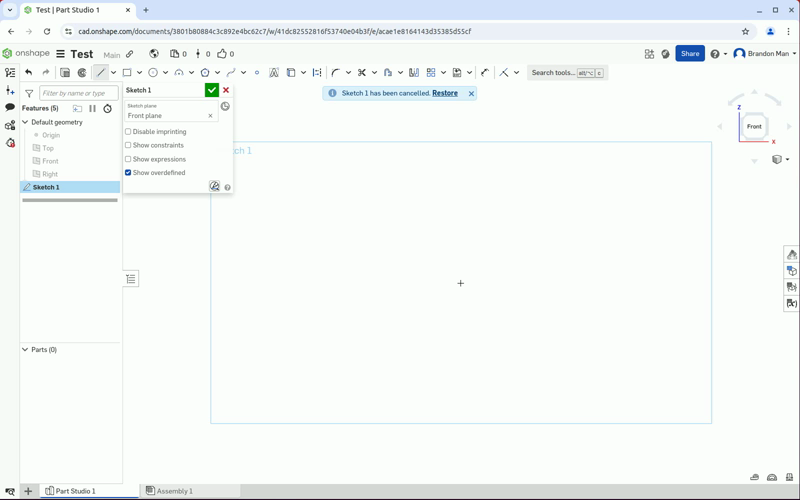
click(460, 282)
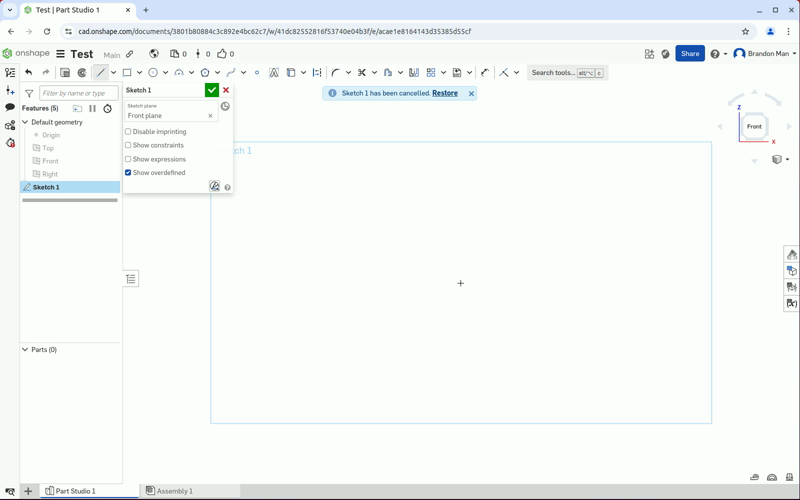
key_up(shift)
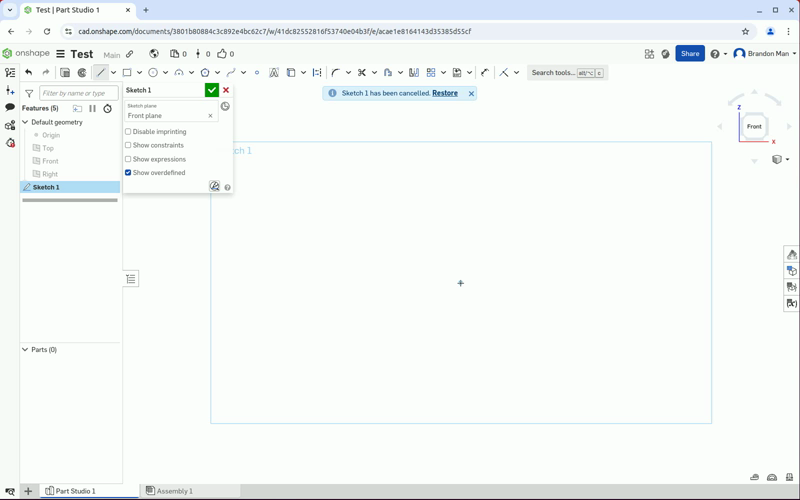
key_down(shift)
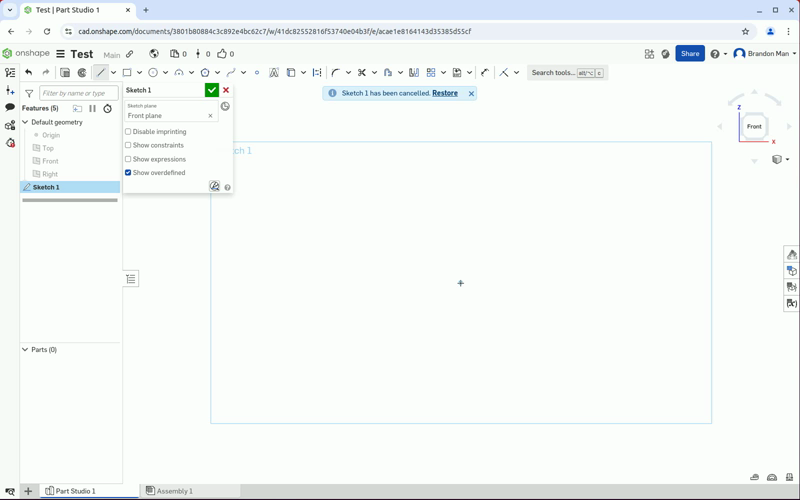
mouse_move(573, 282)
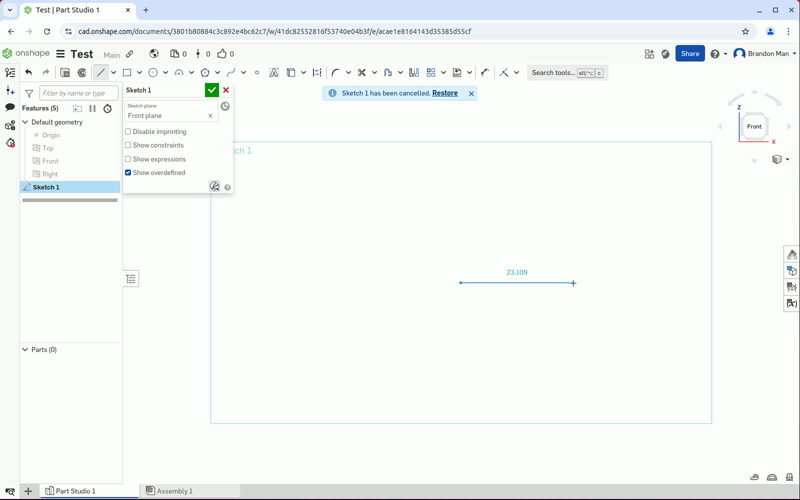
click(573, 282)
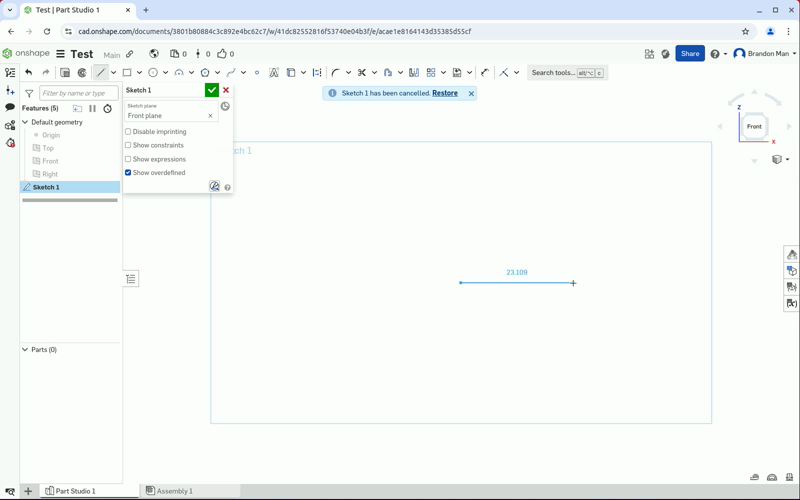
key_up(shift)
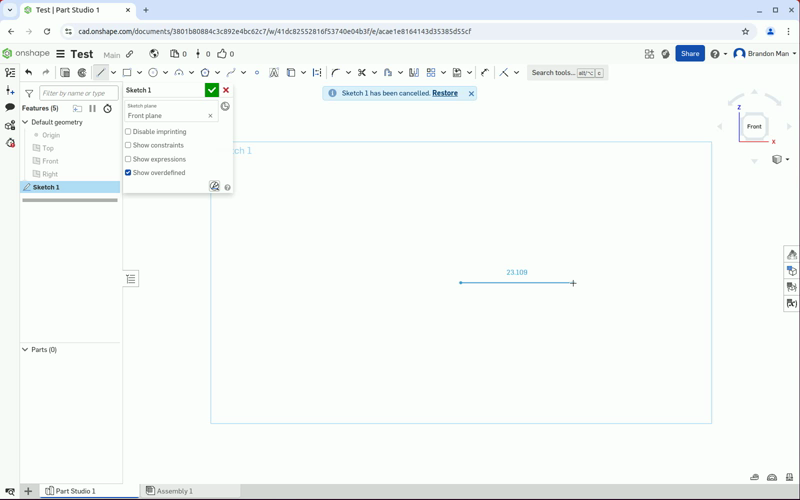
key_down(shift)
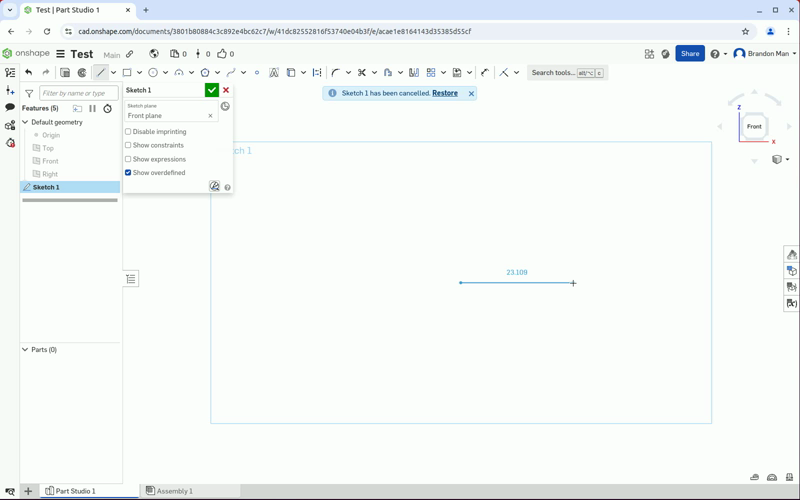
mouse_move(589, 282)
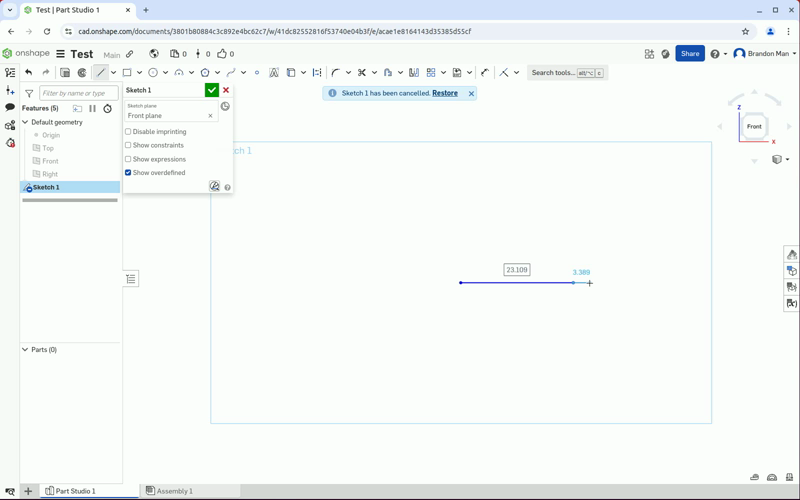
mouse_move(573, 245)
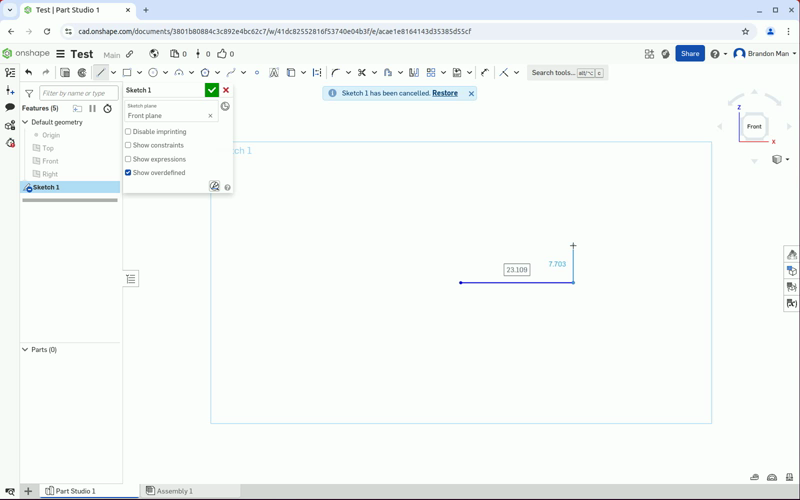
click(573, 245)
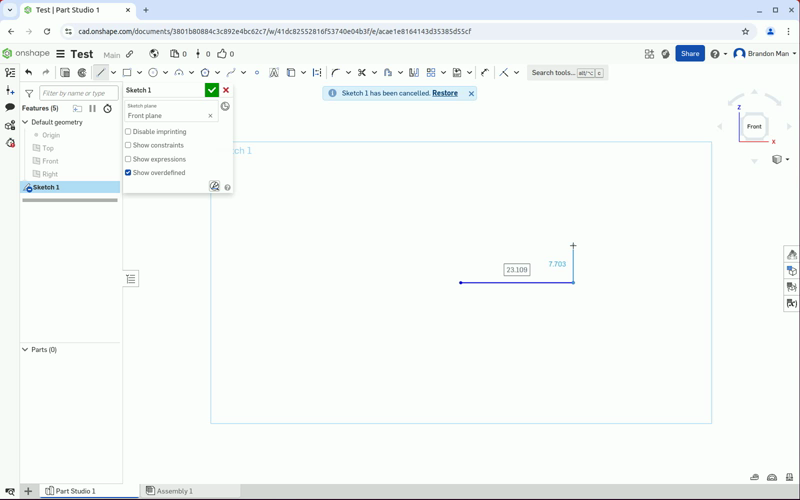
key_up(shift)
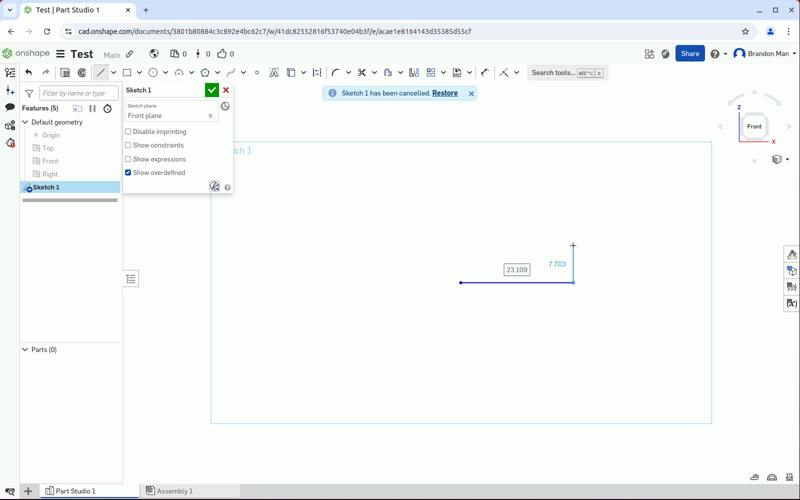
key_down(shift)
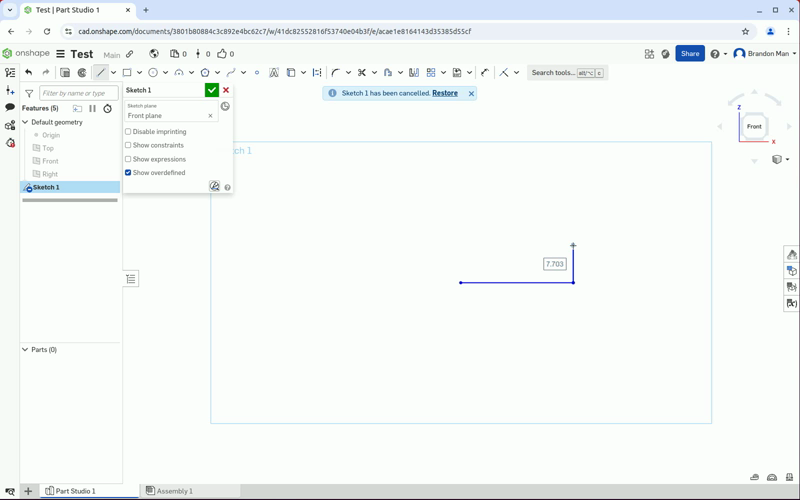
mouse_move(460, 245)
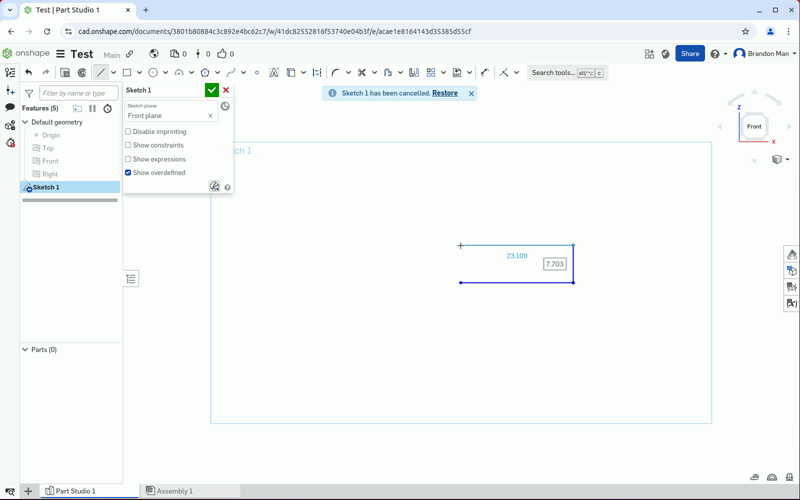
click(460, 245)
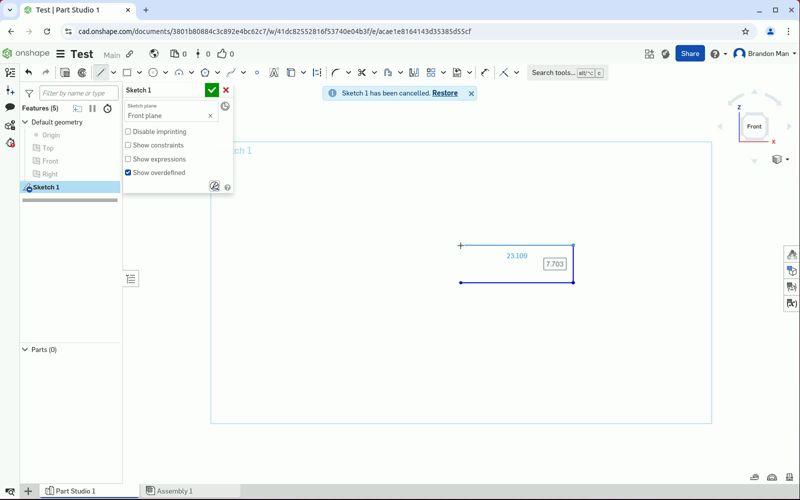
key_up(shift)
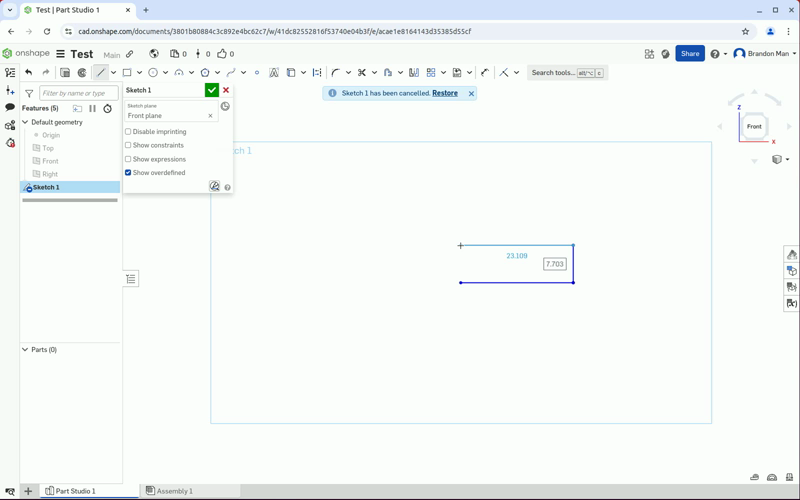
mouse_move(490, 245)
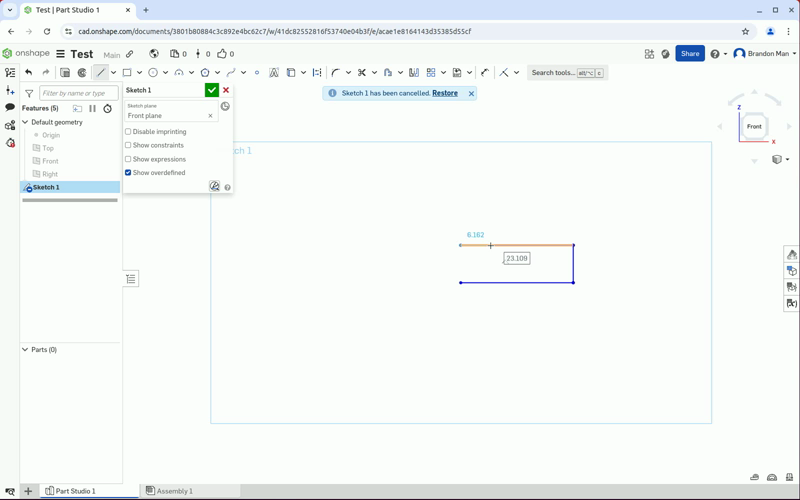
key_down(shift)
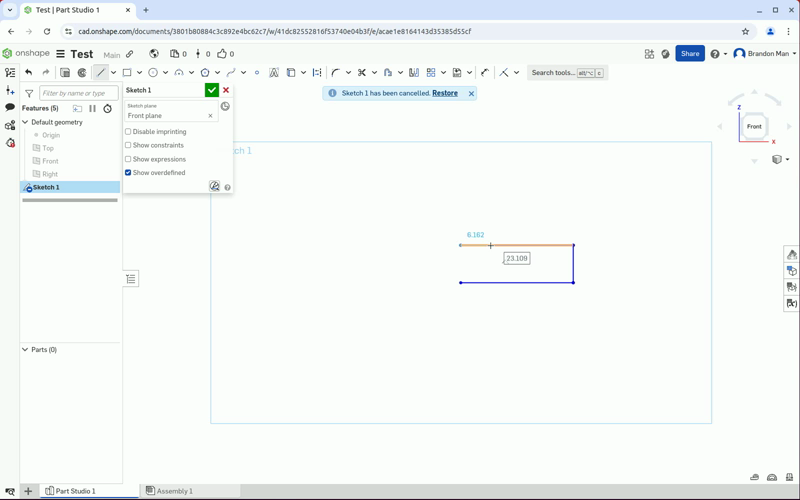
mouse_move(460, 282)
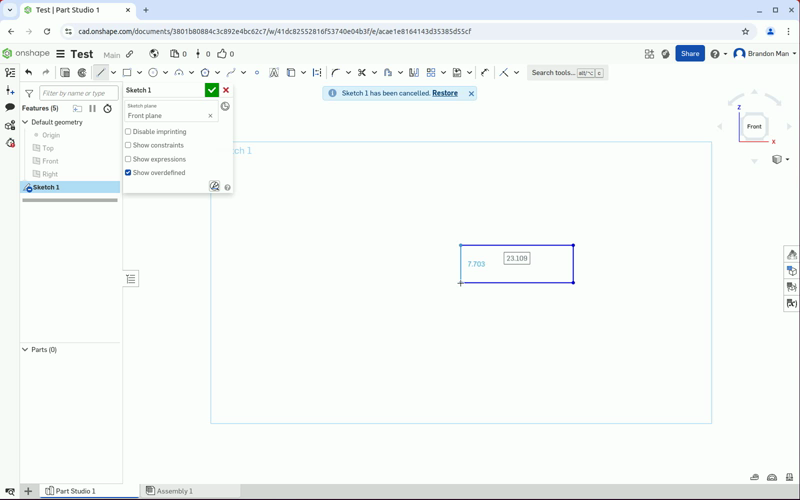
key_up(shift)
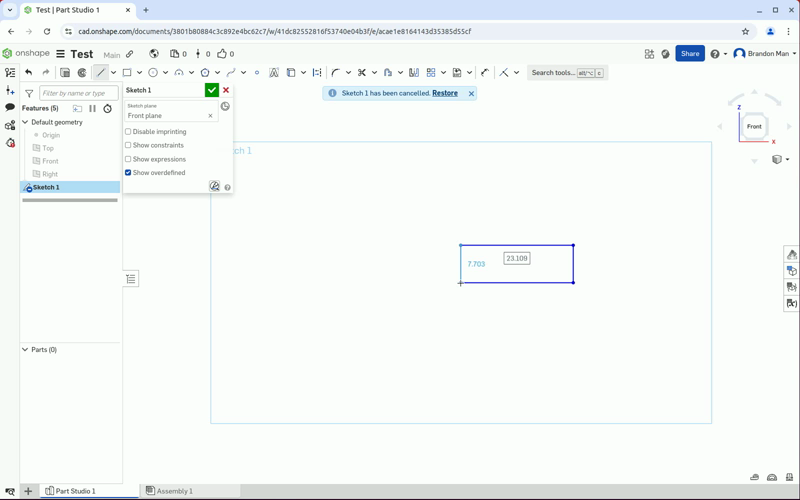
click(460, 282)
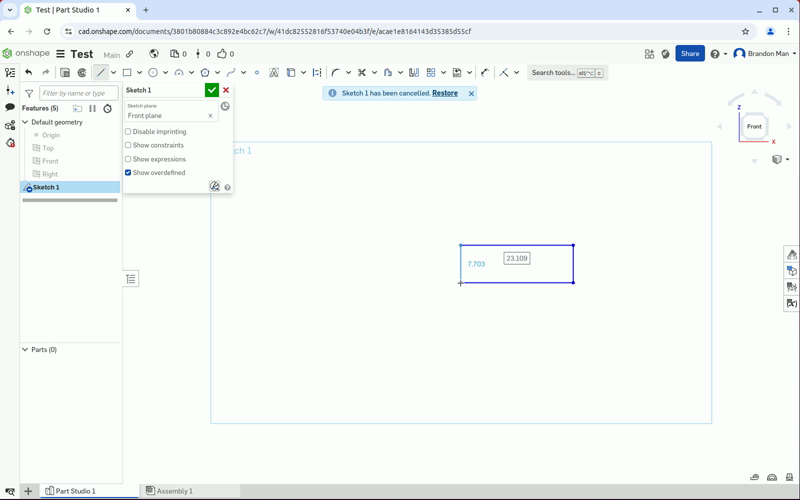
key(esc)
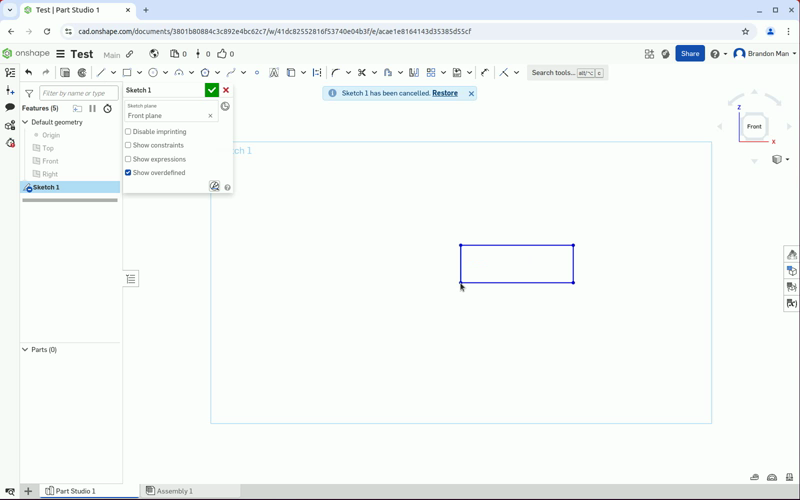
mouse_move(512, 275)
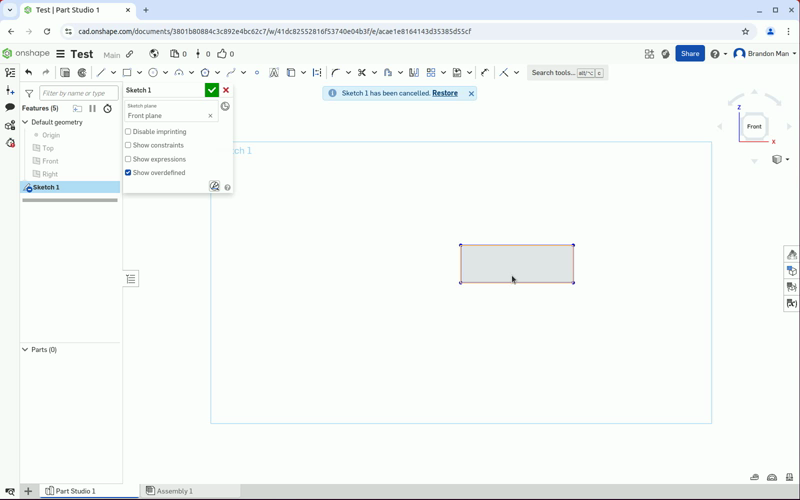
click(512, 275)
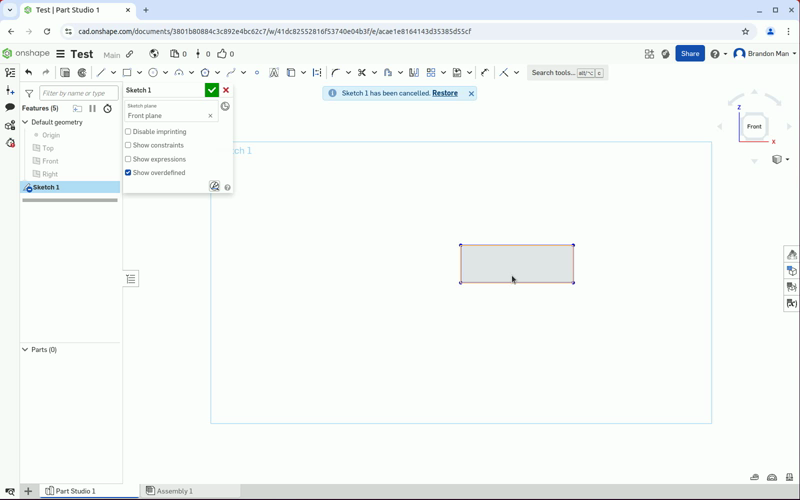
mouse_move(73, 352)
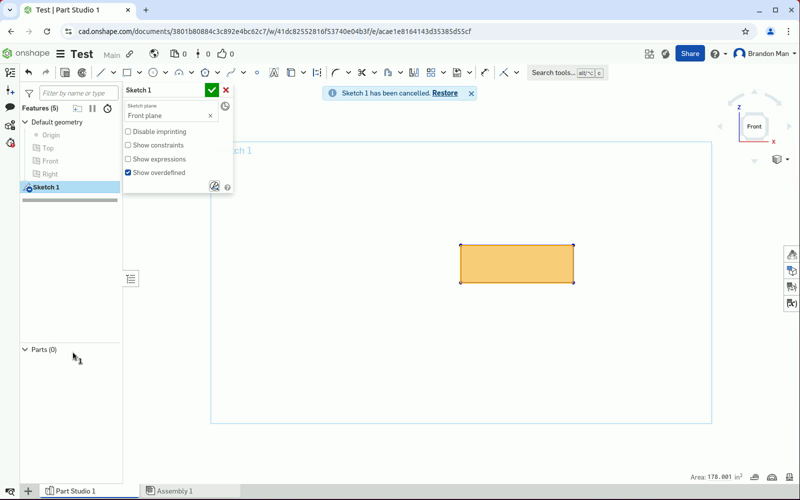
key(shift+y)
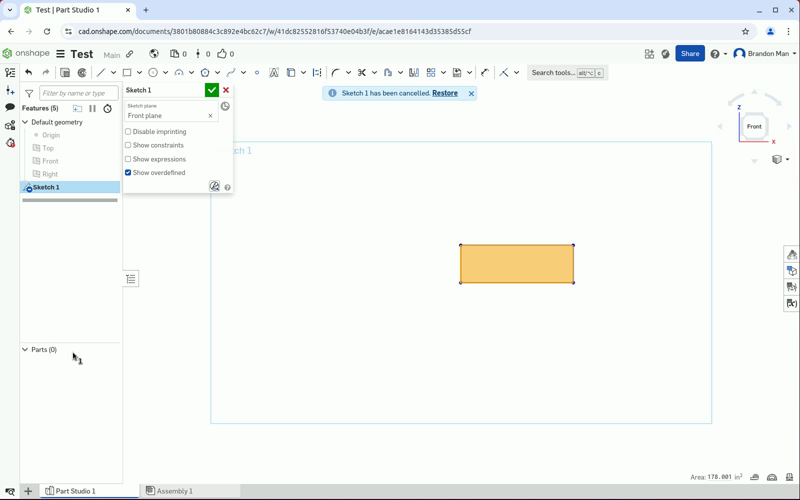
key(shift+e)
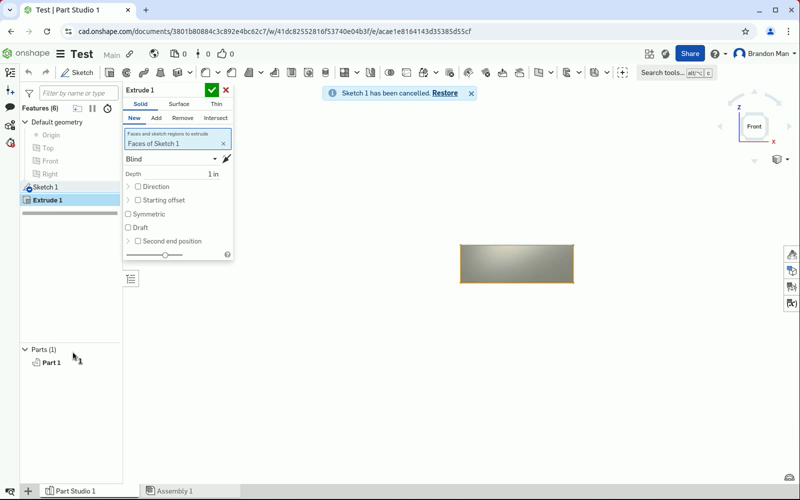
mouse_move(143, 106)
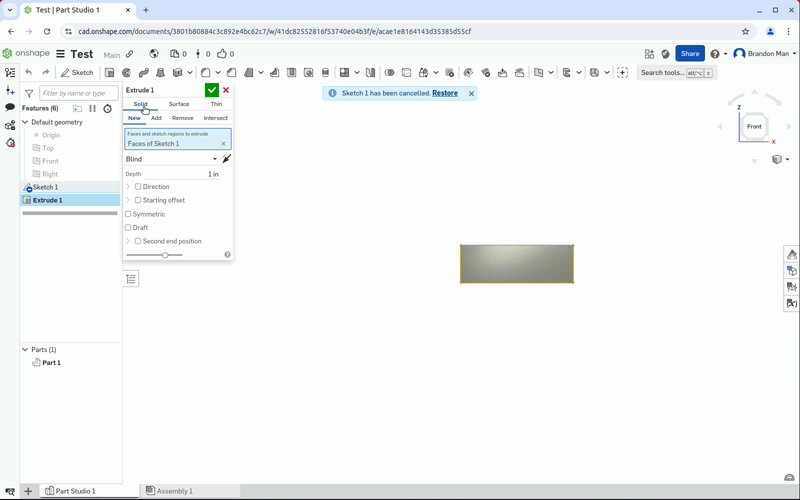
click(143, 106)
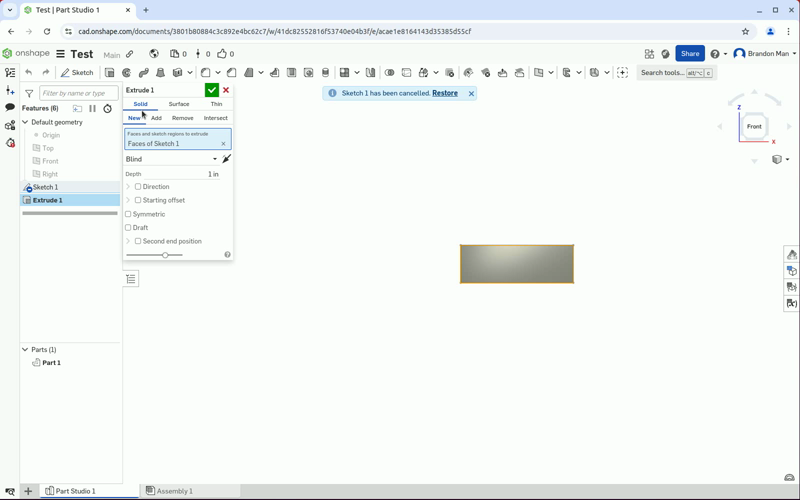
mouse_move(137, 120)
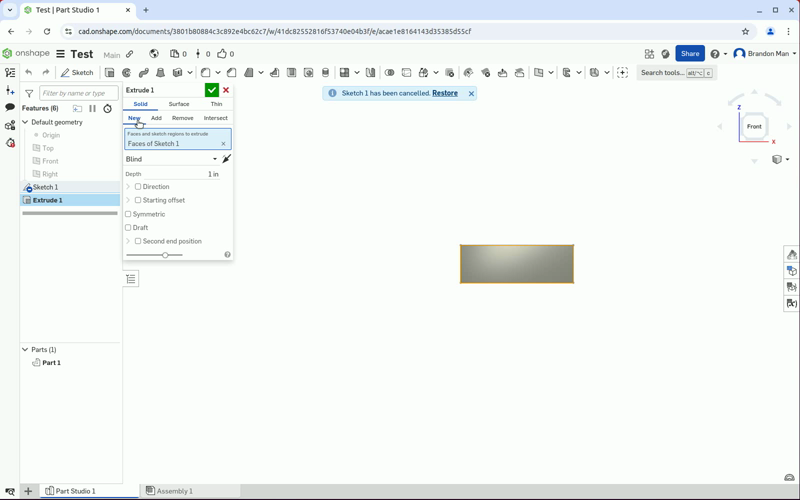
click(137, 120)
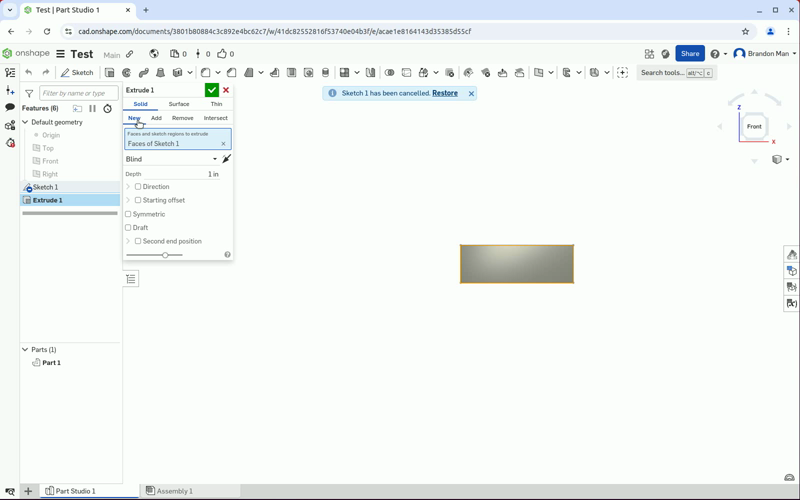
key(tab, 4)
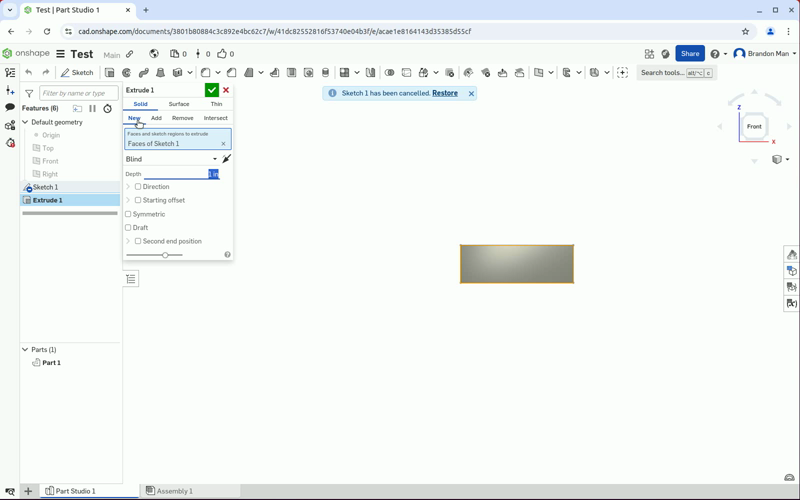
text(11.554)
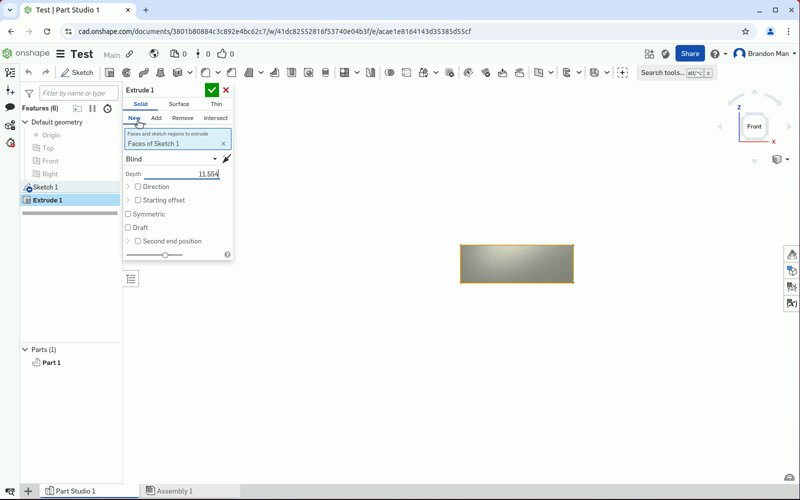
key(enter)
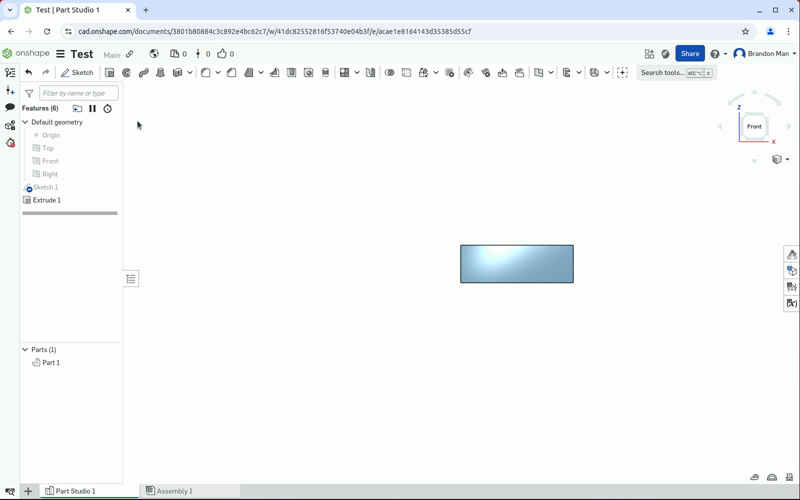
key(shift+h)
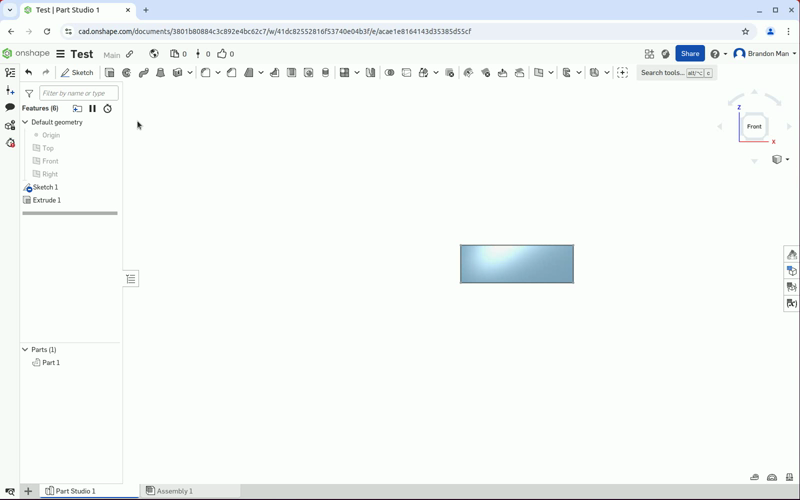
key(shift+h)
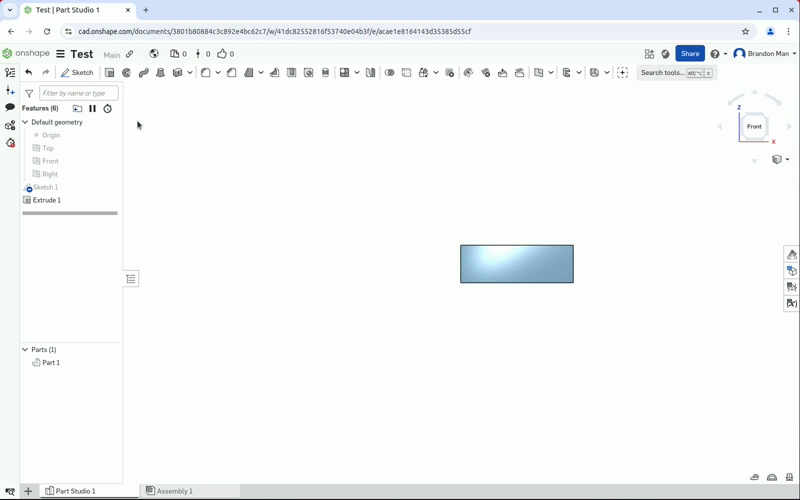
mouse_move(73, 189)
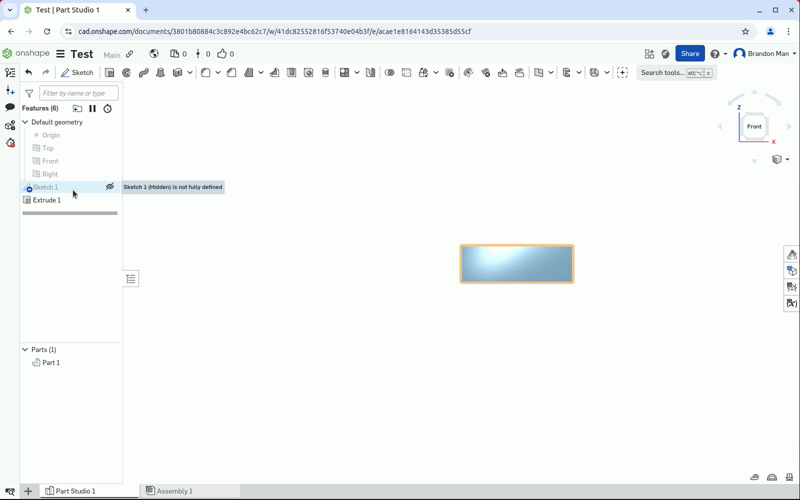
click(73, 189)
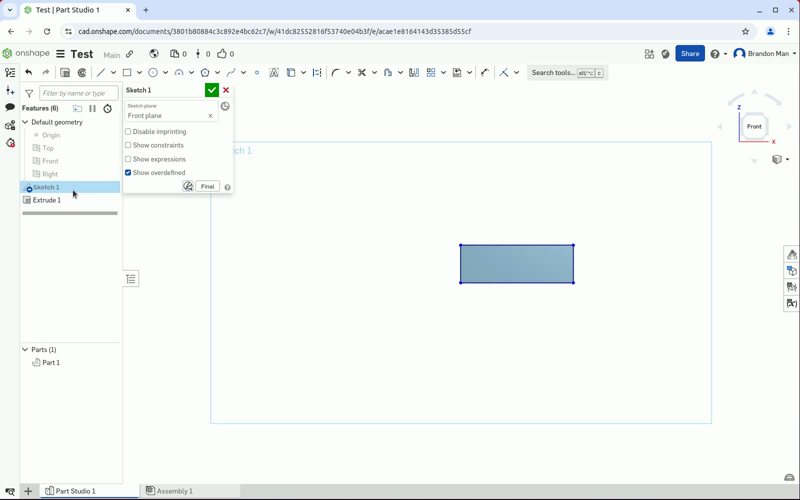
mouse_move(229, 92)
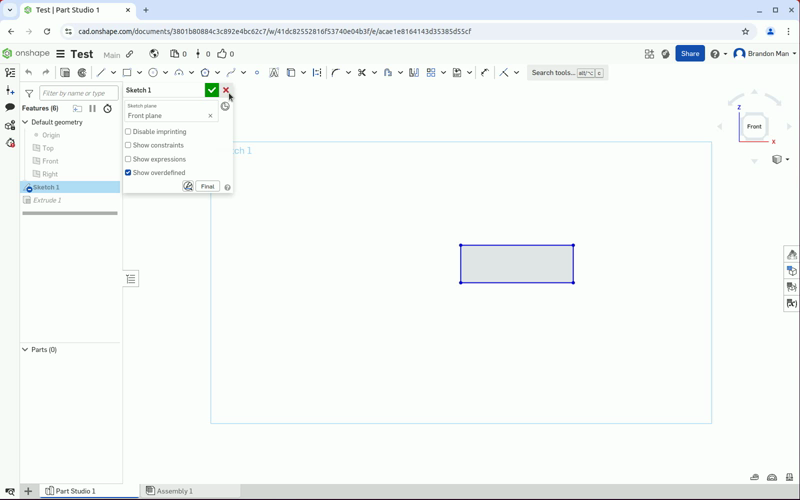
click(229, 92)
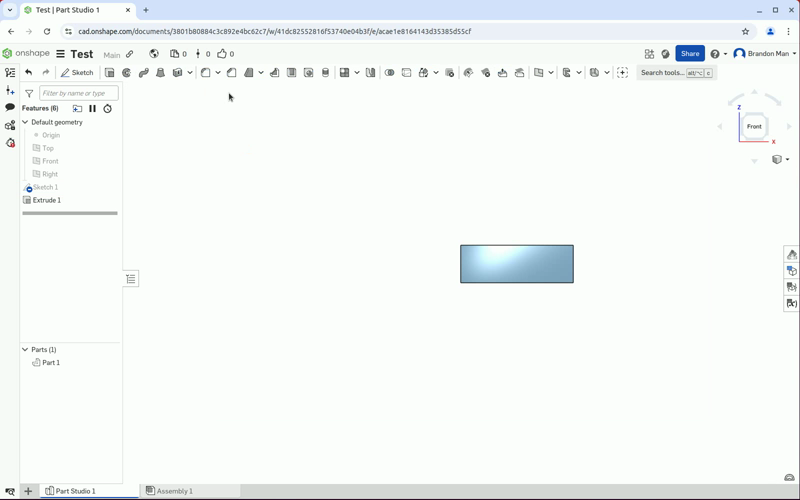
mouse_move(73, 352)
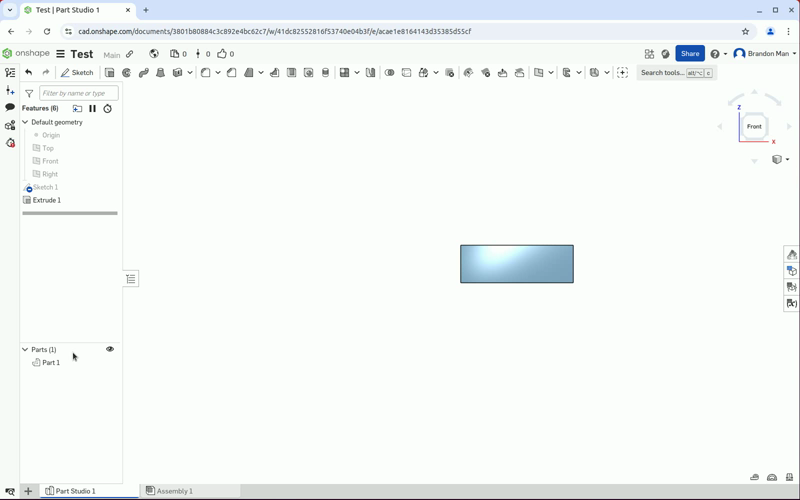
key(y)
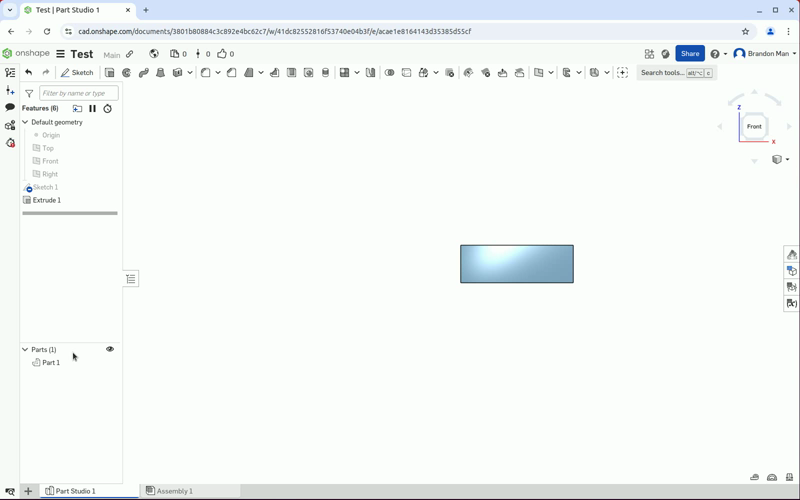
key(shift+p)
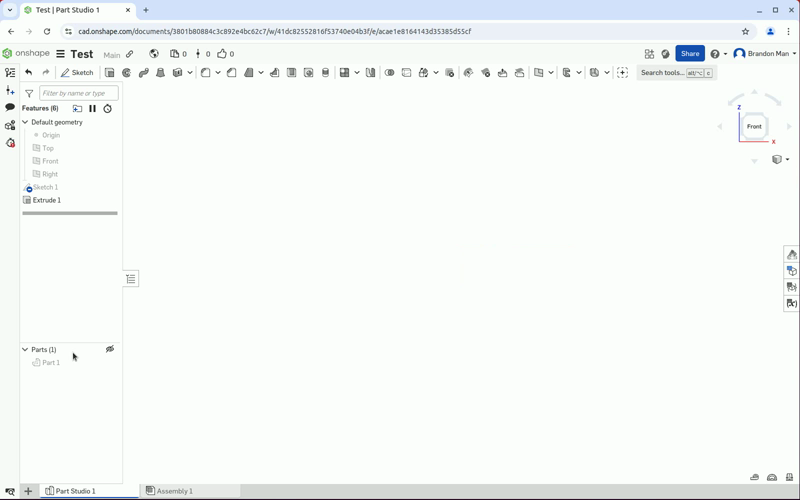
key(space)
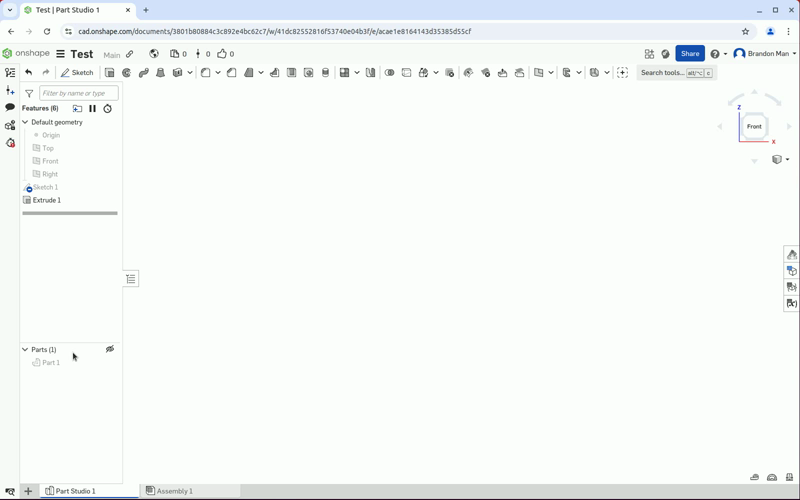
key_down(shift)
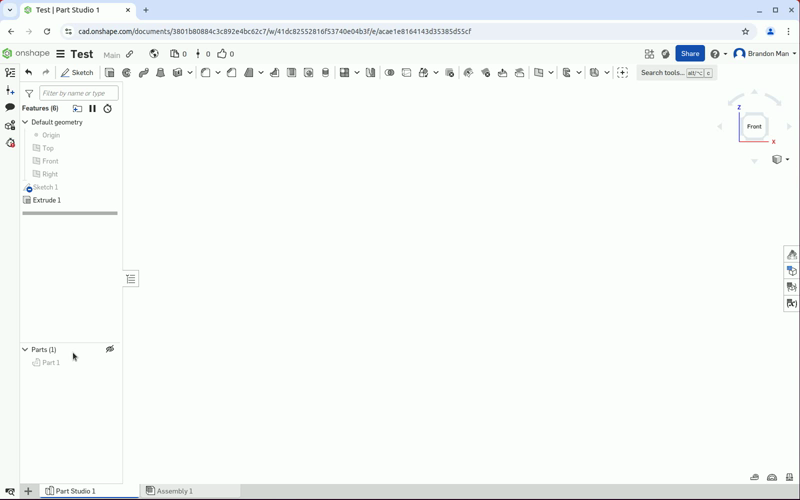
key(left)
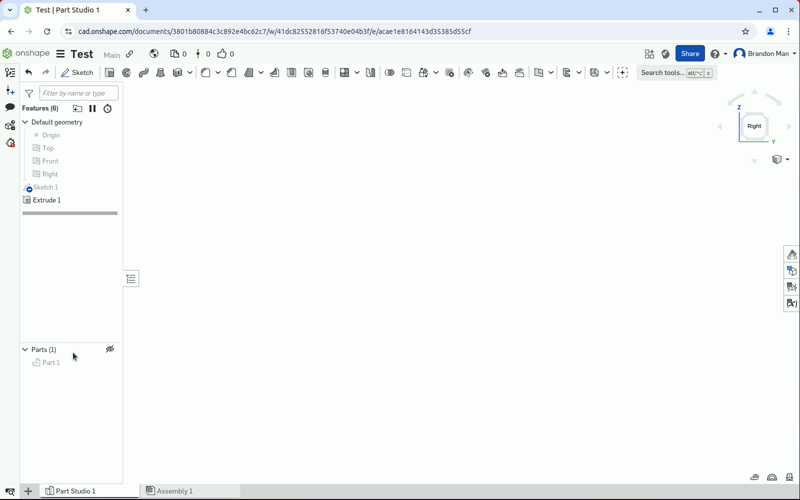
key_up(shift)
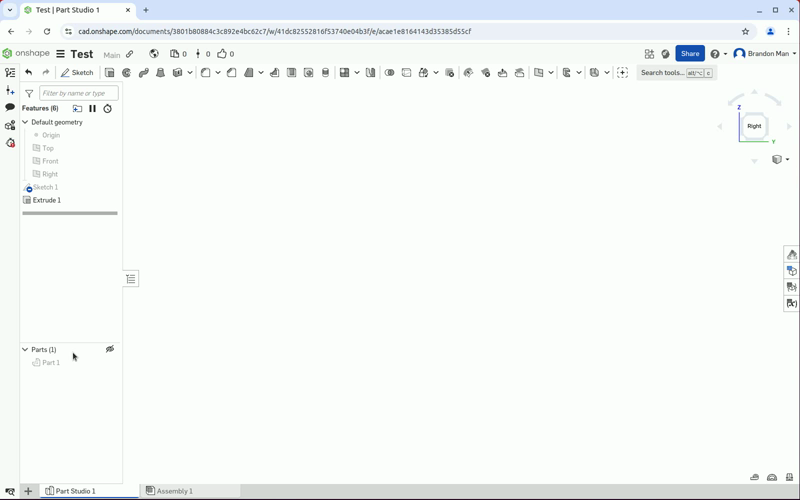
mouse_move(73, 352)
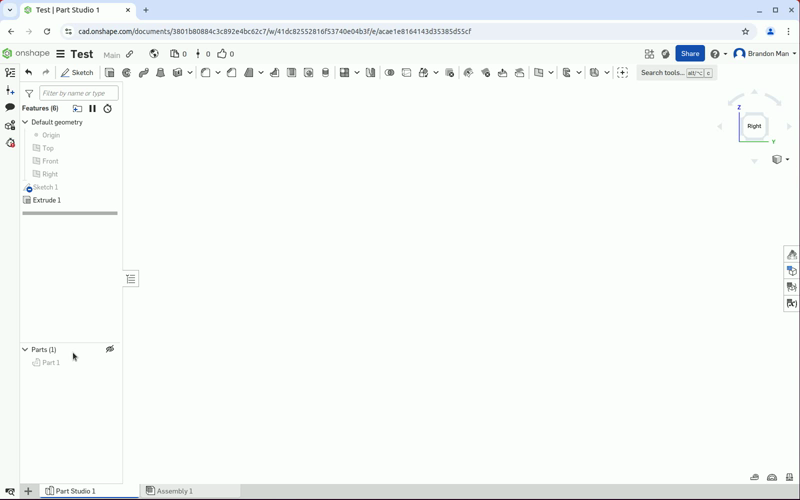
key(shift+y)
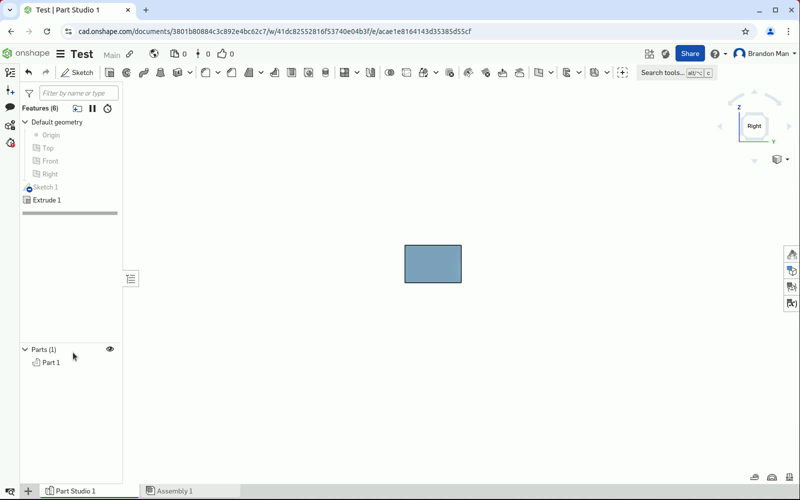
mouse_move(541, 75)
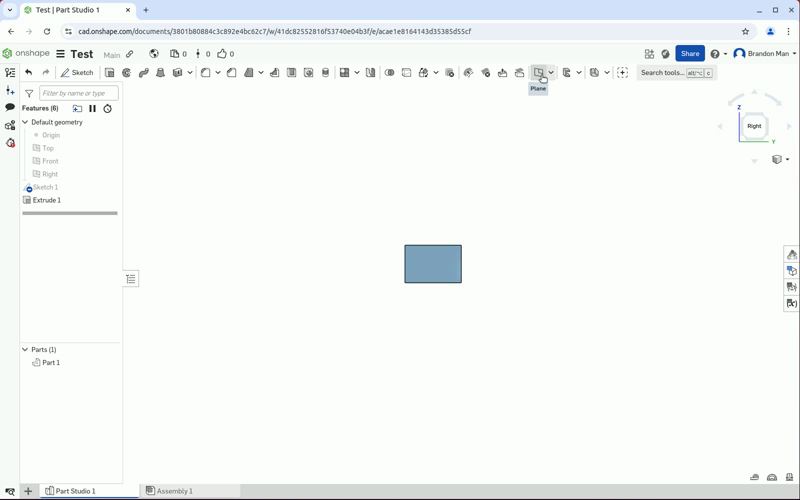
click(541, 75)
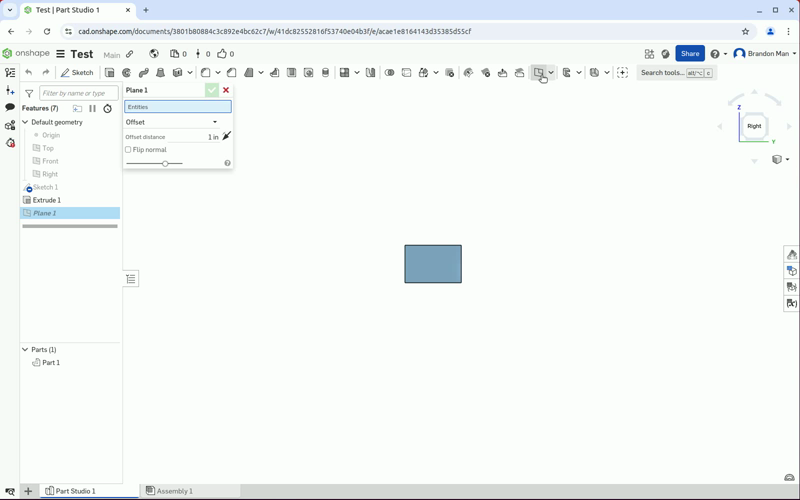
mouse_move(73, 176)
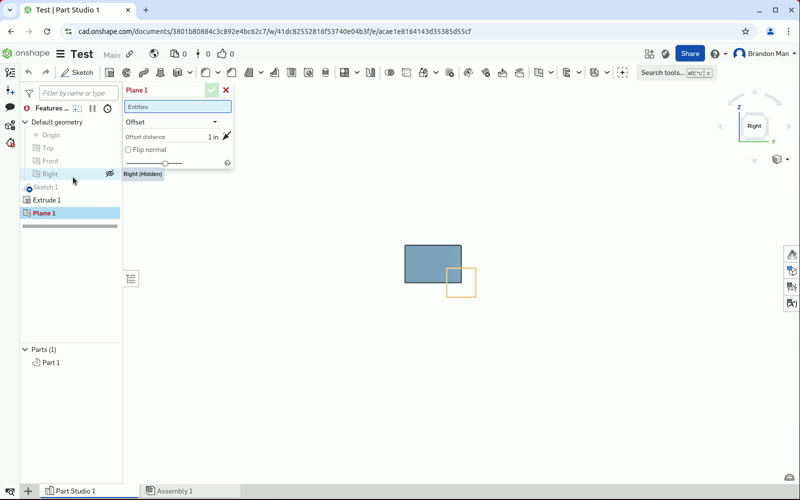
click(73, 176)
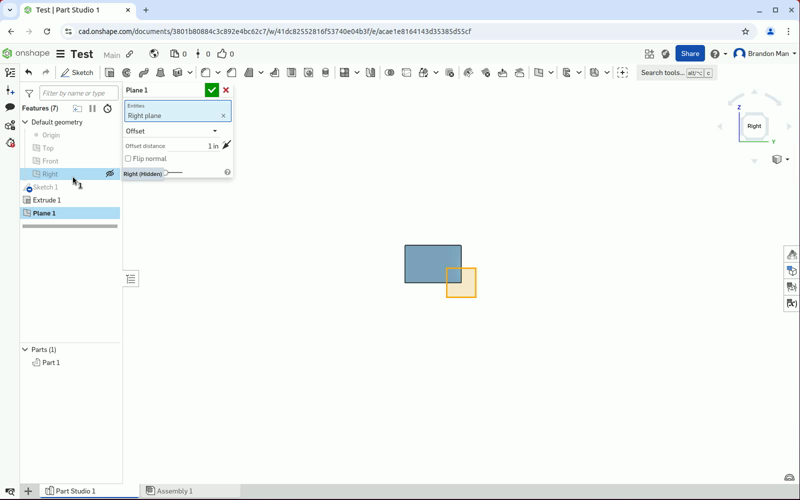
key(tab, 2)
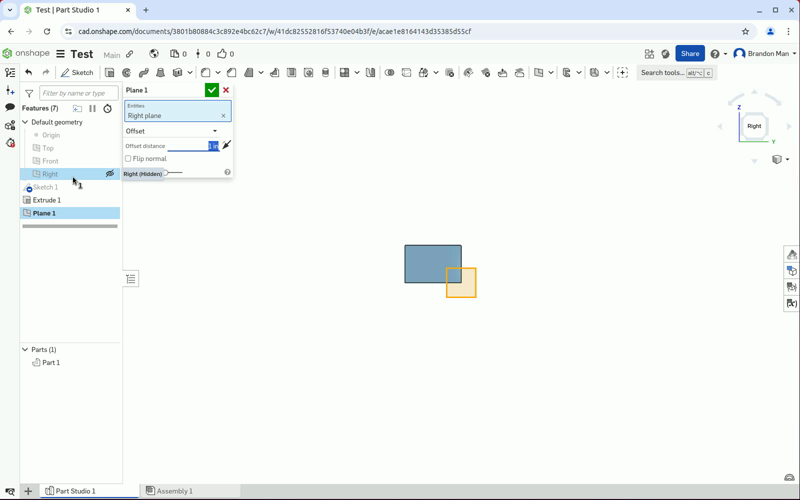
text(23.108)
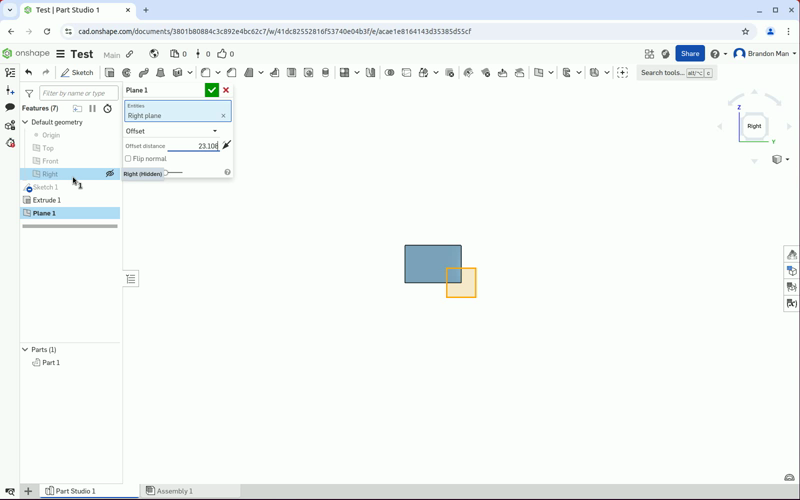
key(enter, 2)
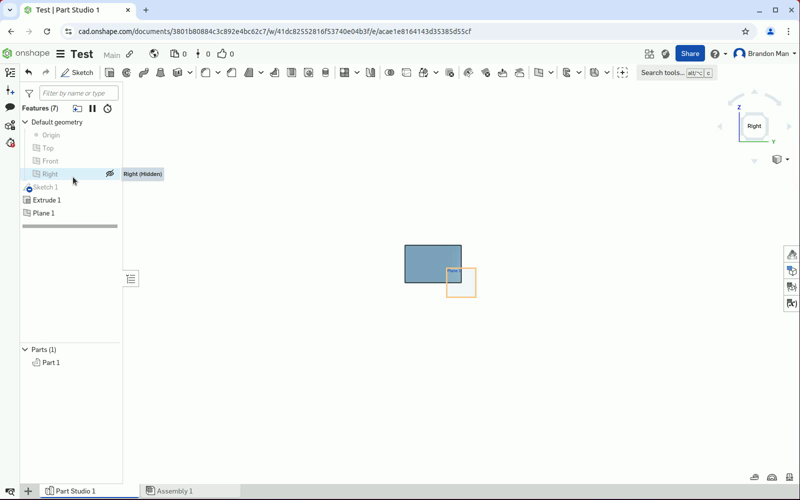
key(shift+s)
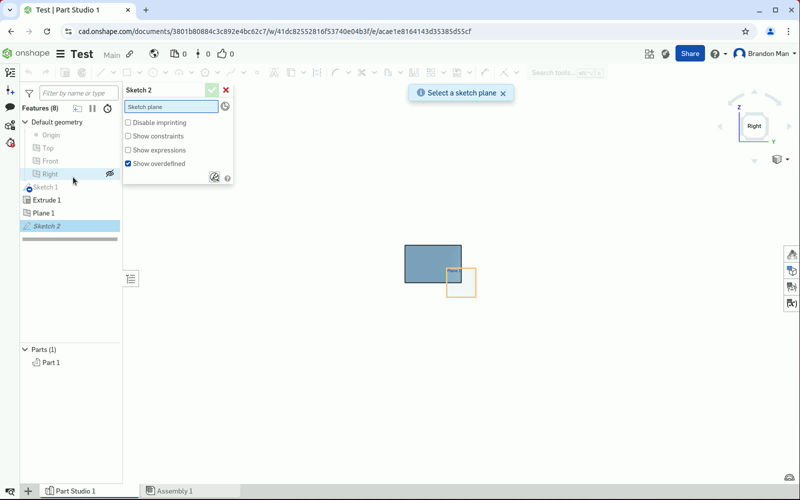
mouse_move(73, 215)
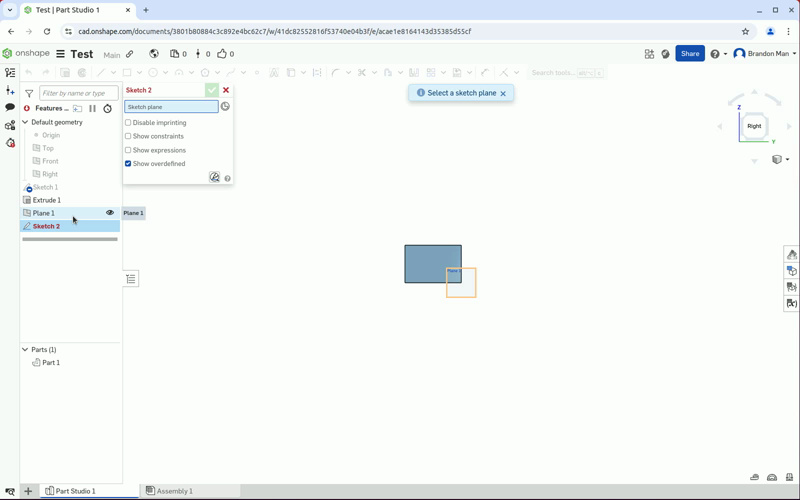
click(73, 215)
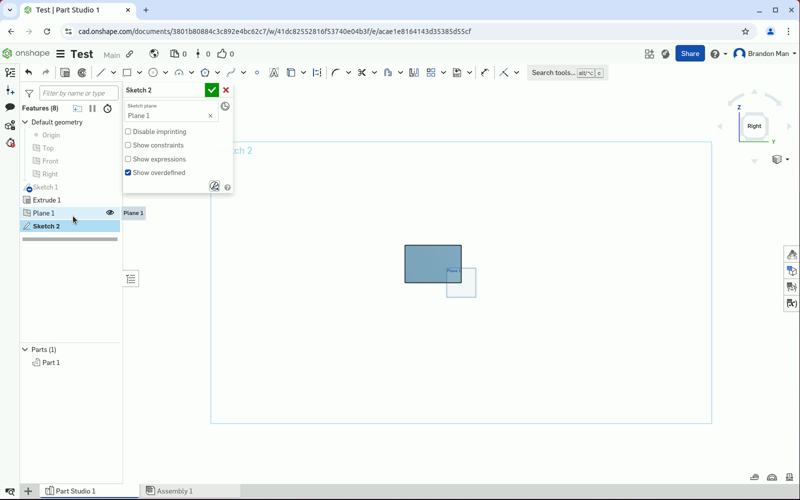
mouse_move(73, 352)
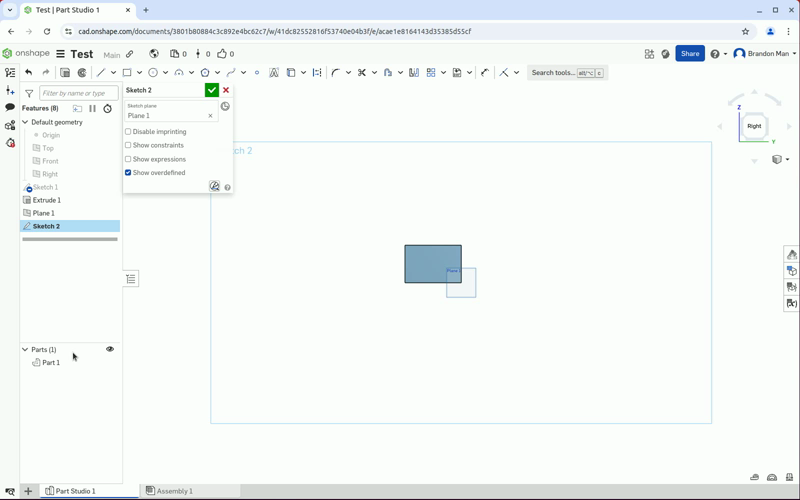
key(y)
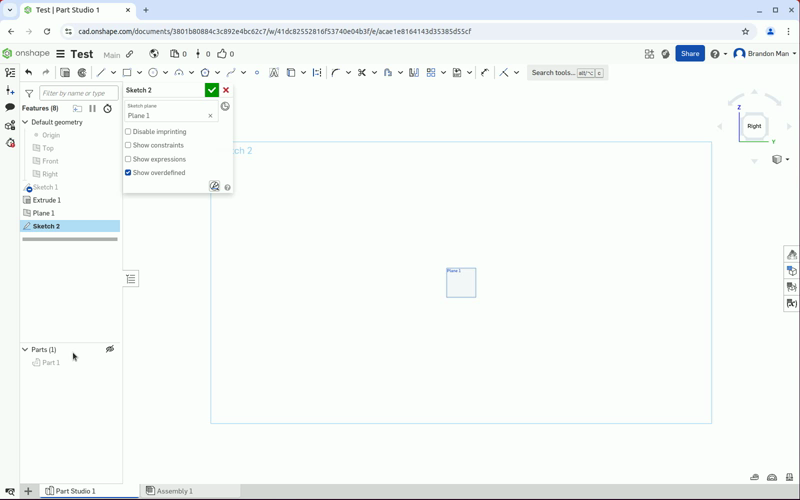
key(l)
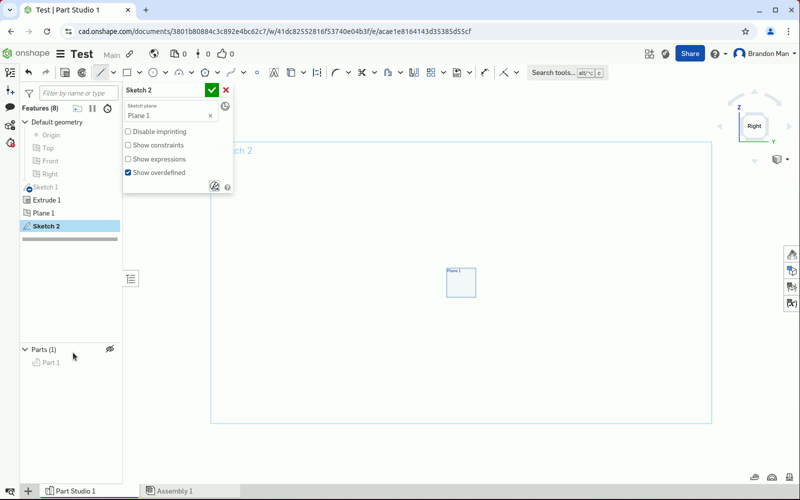
key_down(shift)
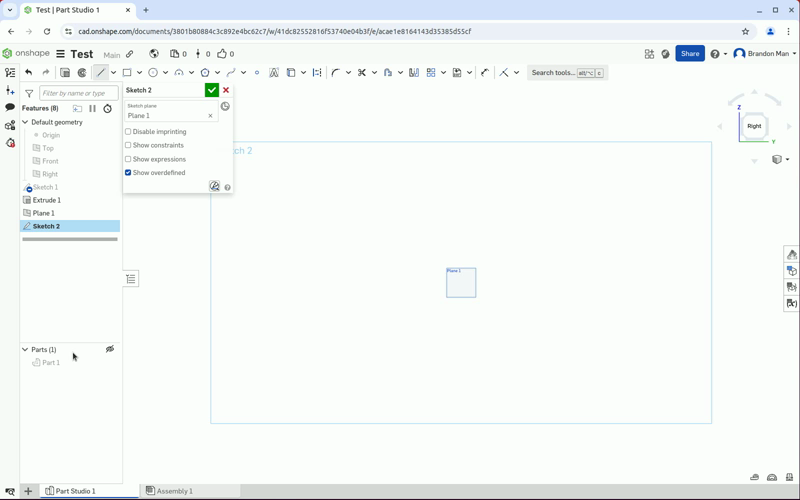
mouse_move(423, 282)
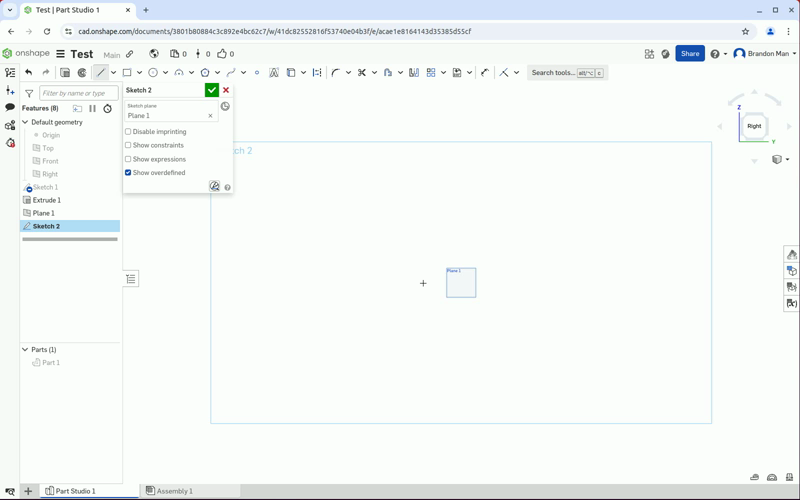
click(423, 282)
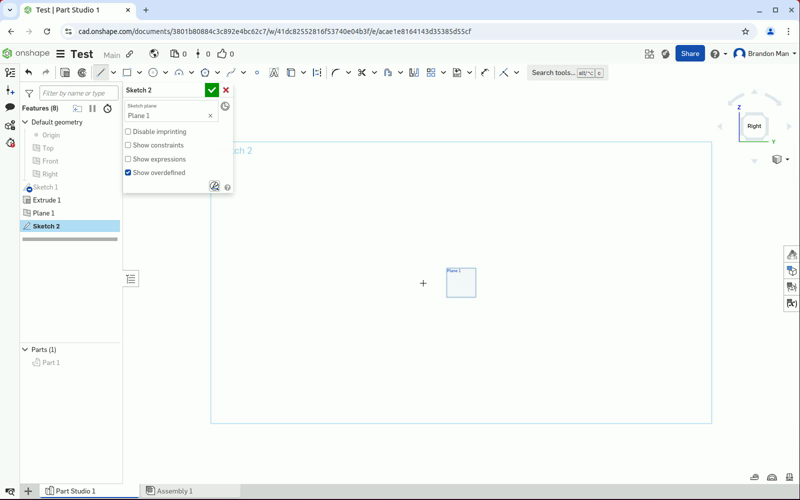
key_up(shift)
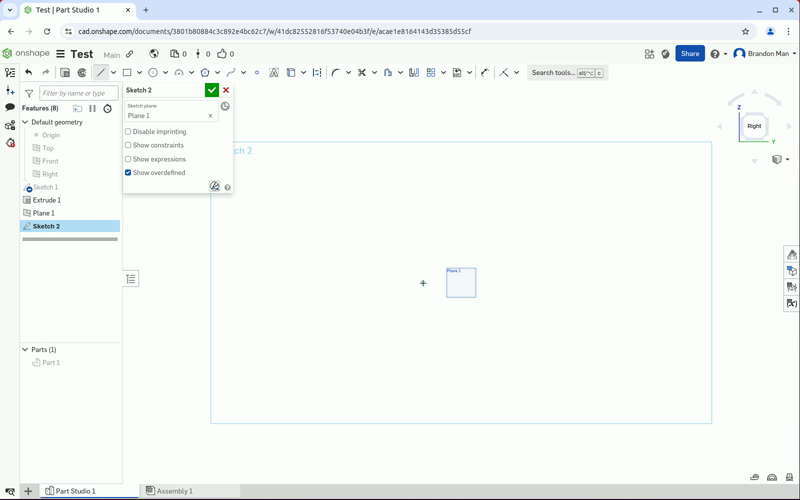
key_down(shift)
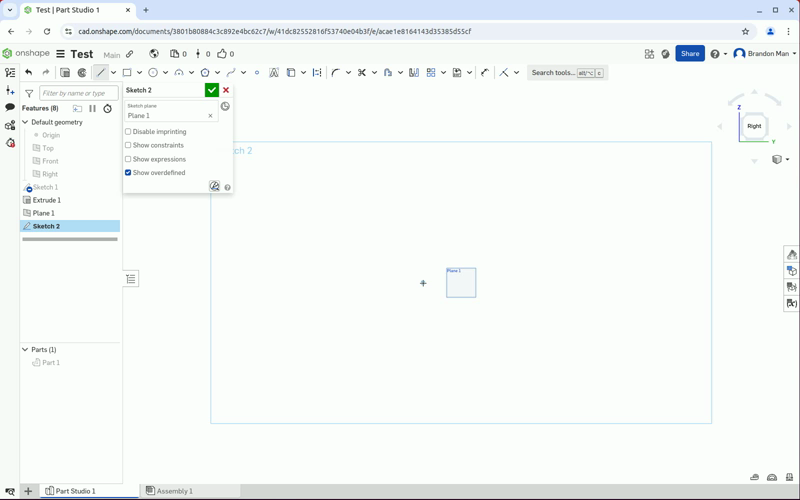
mouse_move(453, 282)
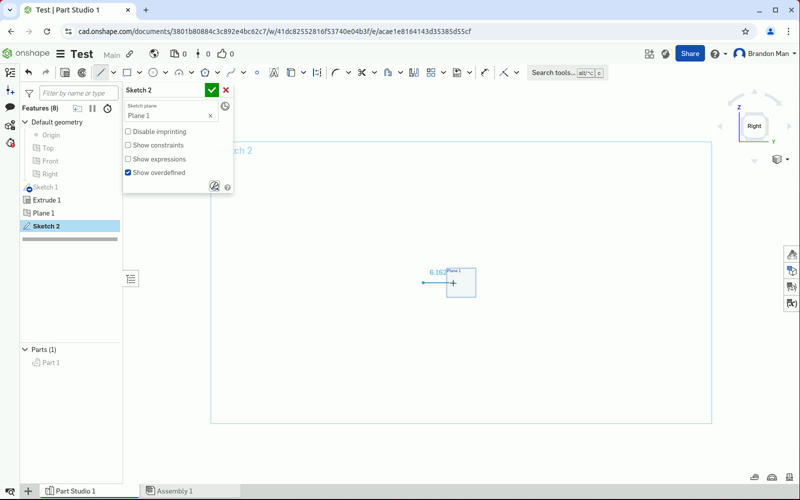
mouse_move(442, 282)
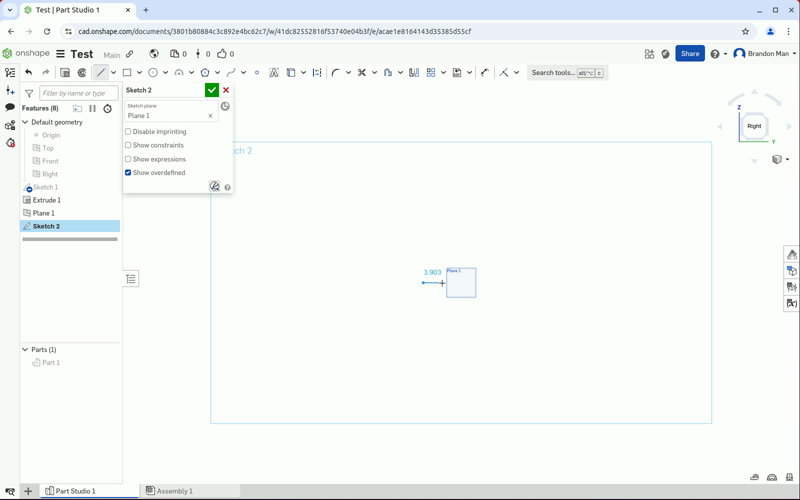
click(442, 282)
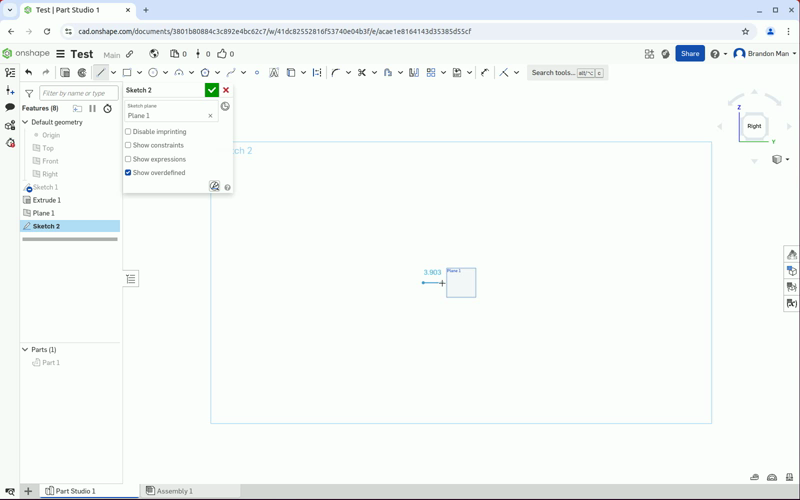
key_up(shift)
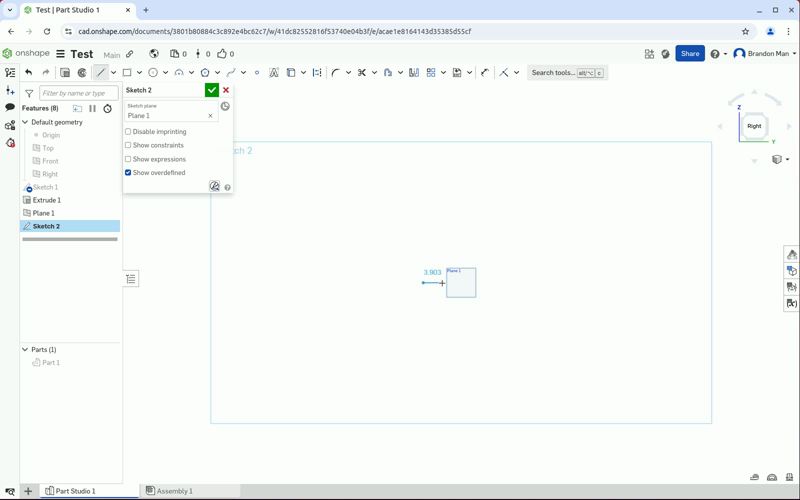
key_down(shift)
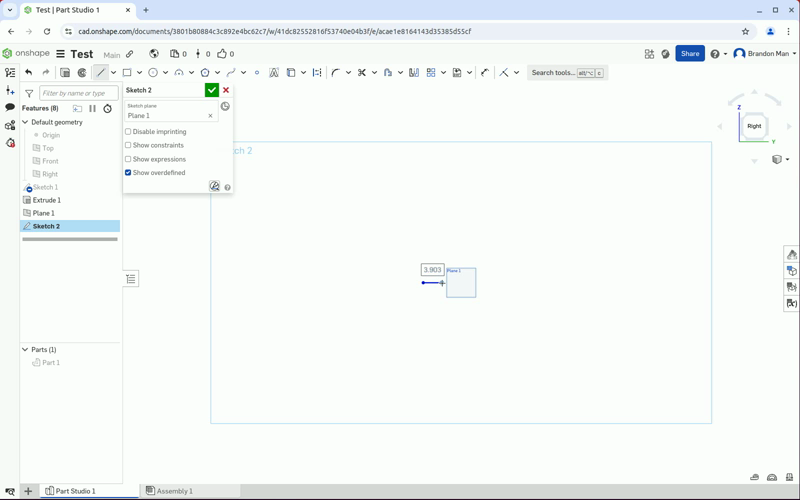
mouse_move(472, 282)
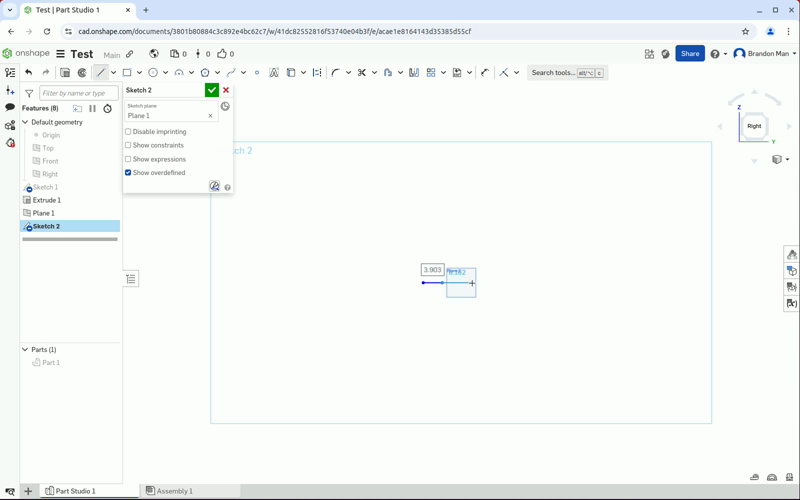
mouse_move(442, 244)
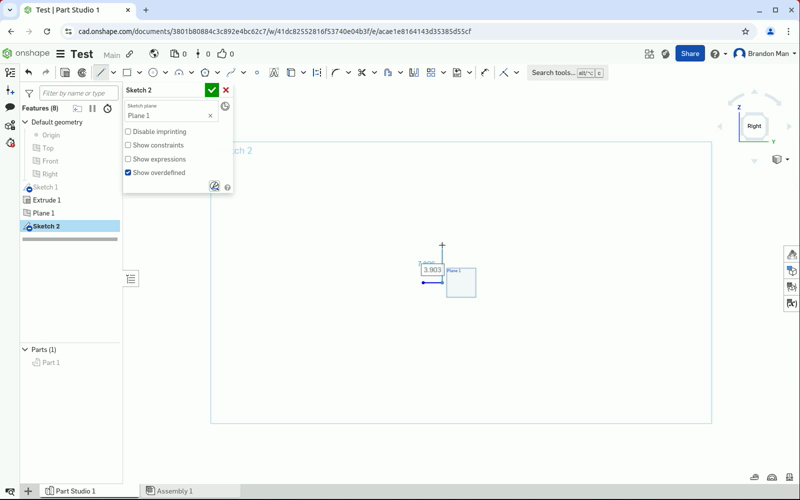
click(442, 244)
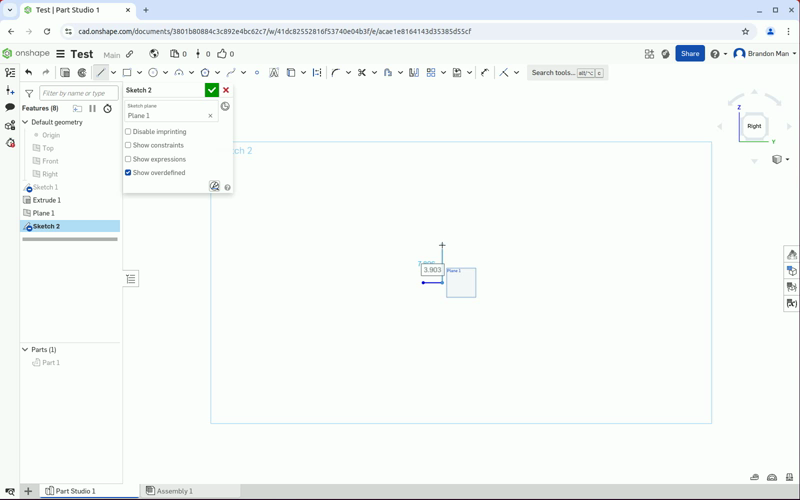
key_up(shift)
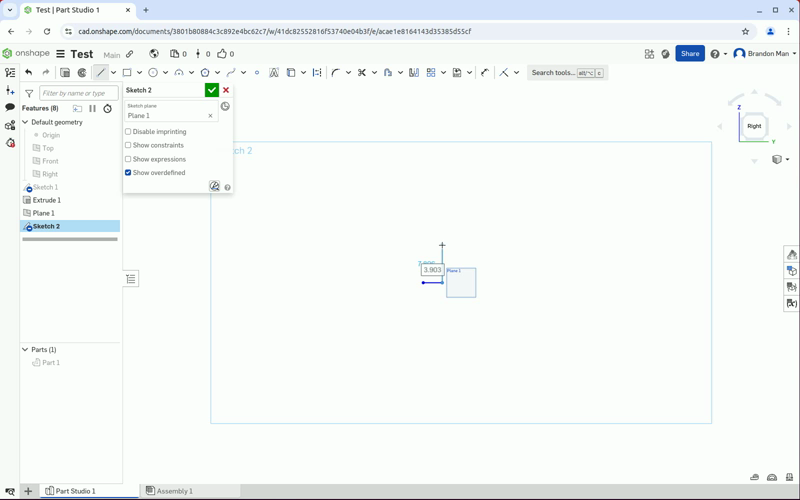
key_down(shift)
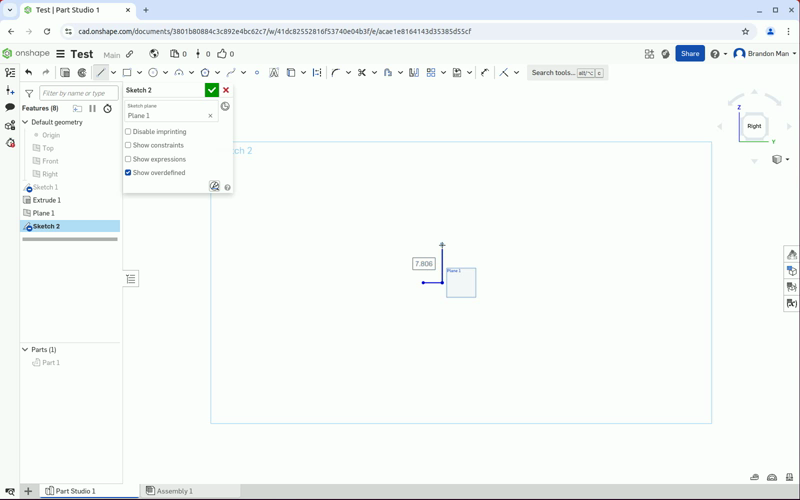
mouse_move(472, 244)
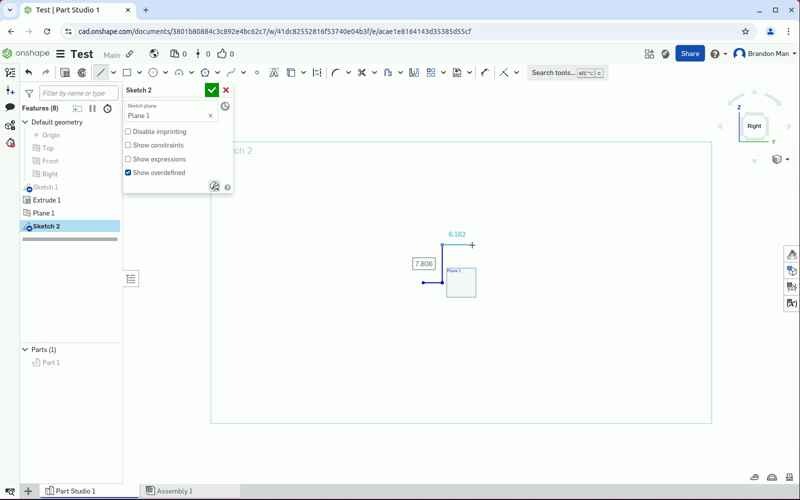
mouse_move(423, 244)
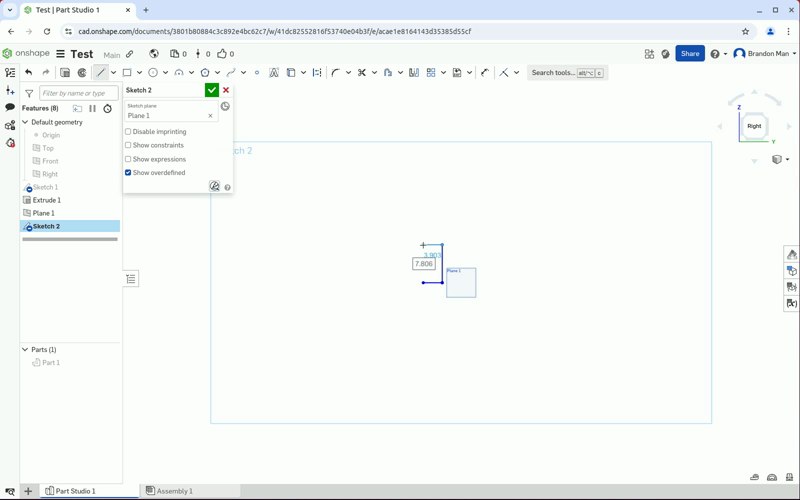
click(423, 244)
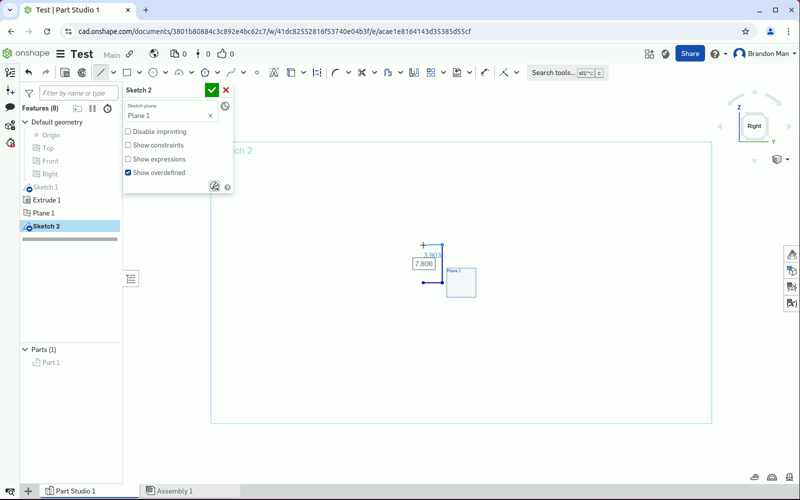
key_up(shift)
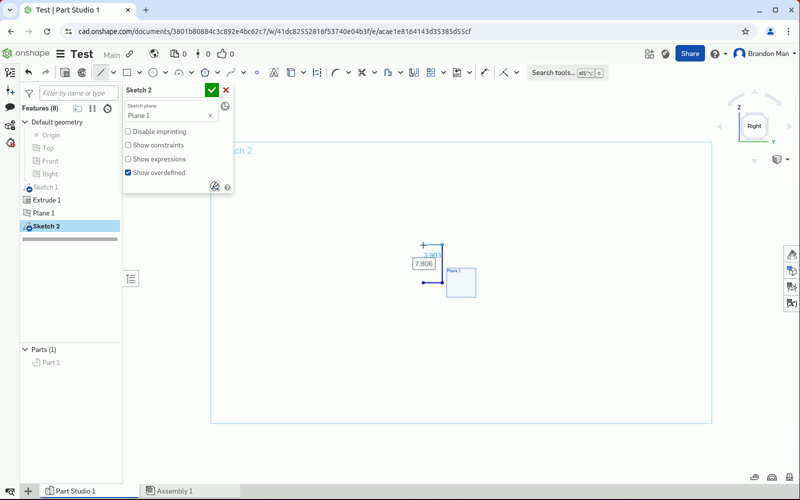
mouse_move(453, 244)
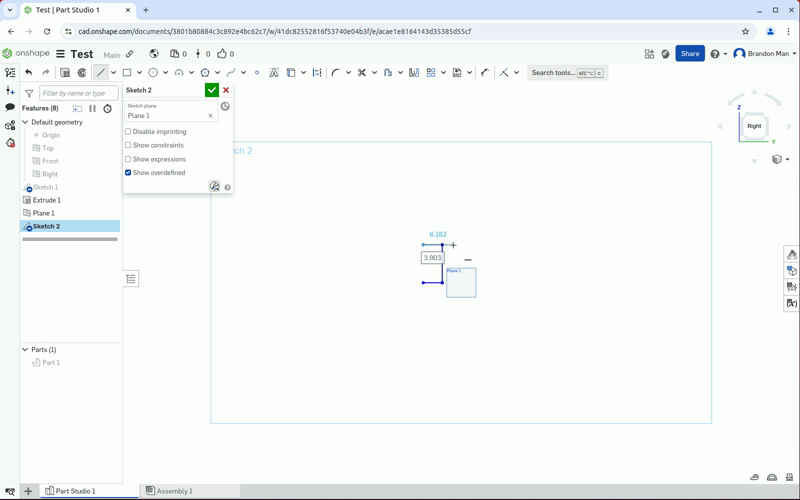
key_down(shift)
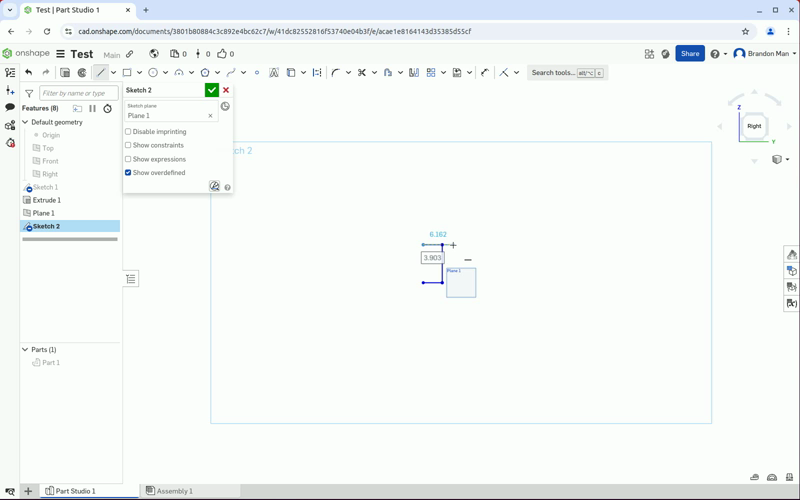
mouse_move(423, 282)
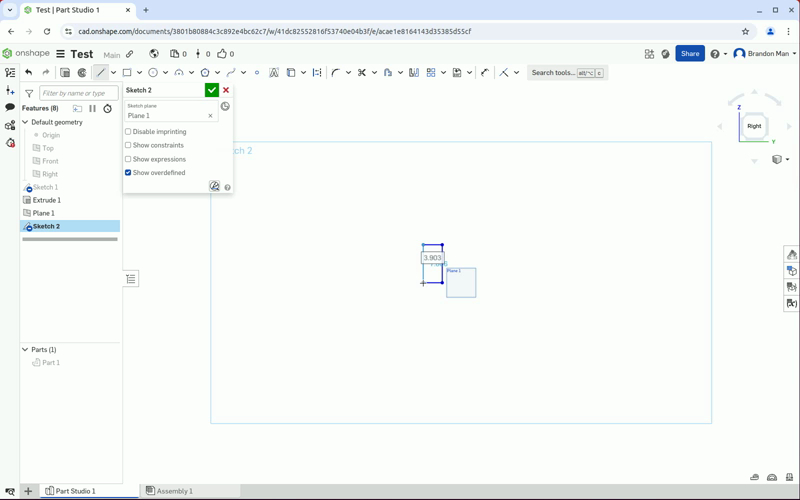
key_up(shift)
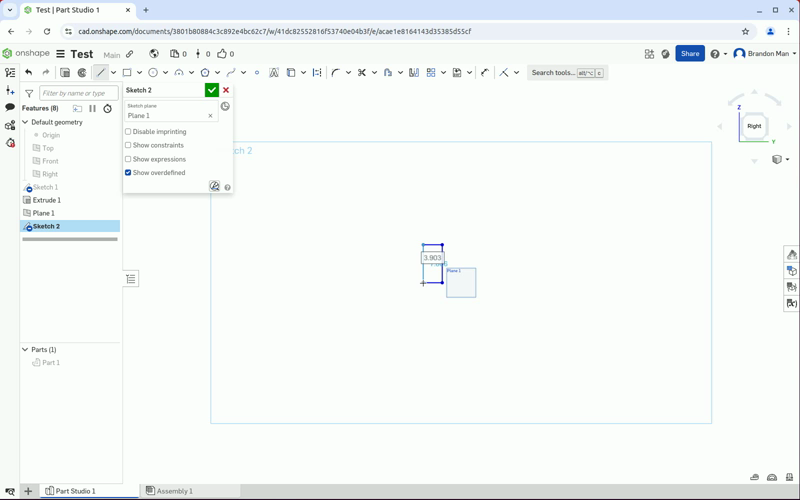
click(423, 282)
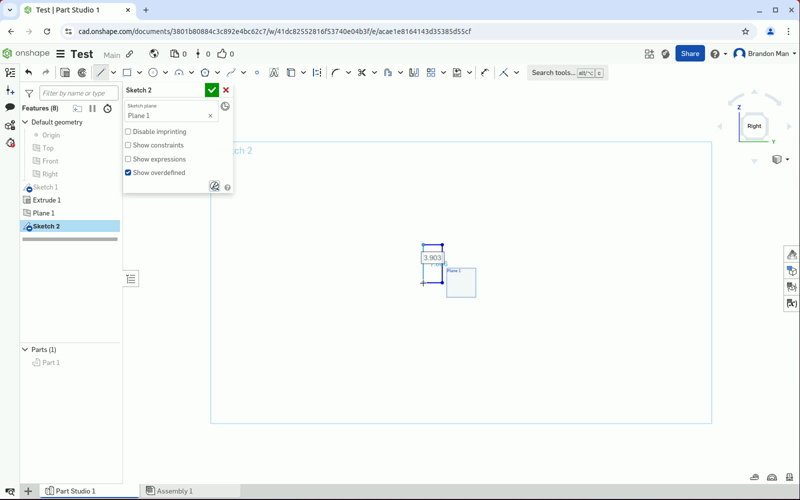
key(esc)
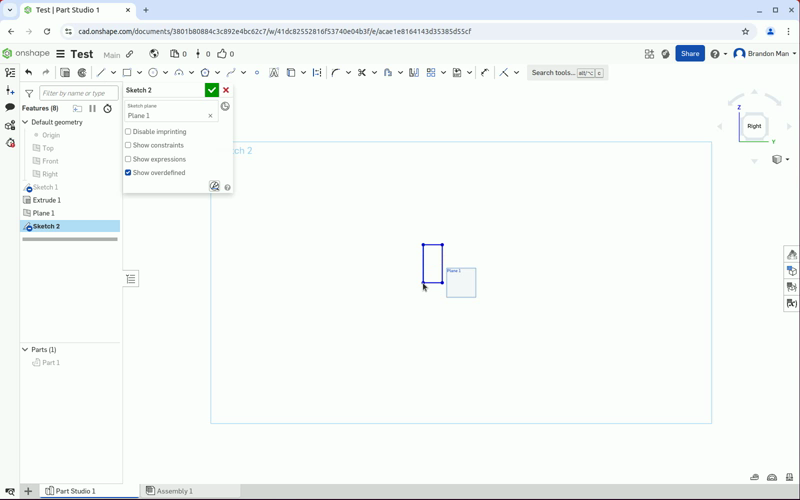
mouse_move(441, 272)
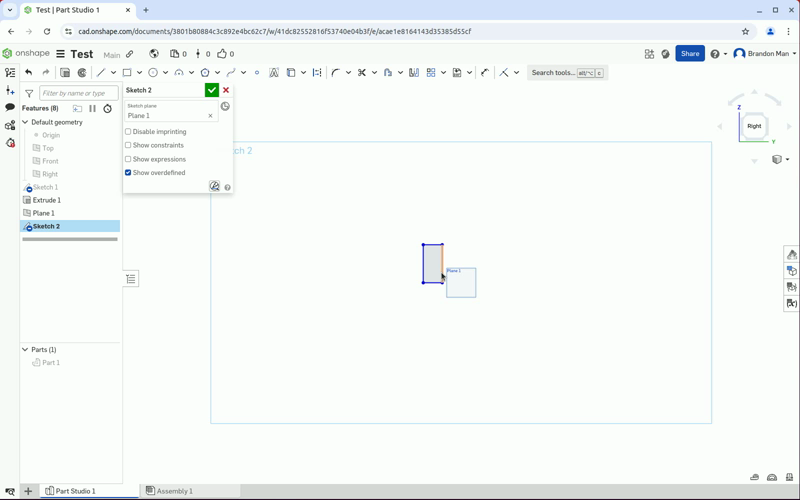
scroll(6)
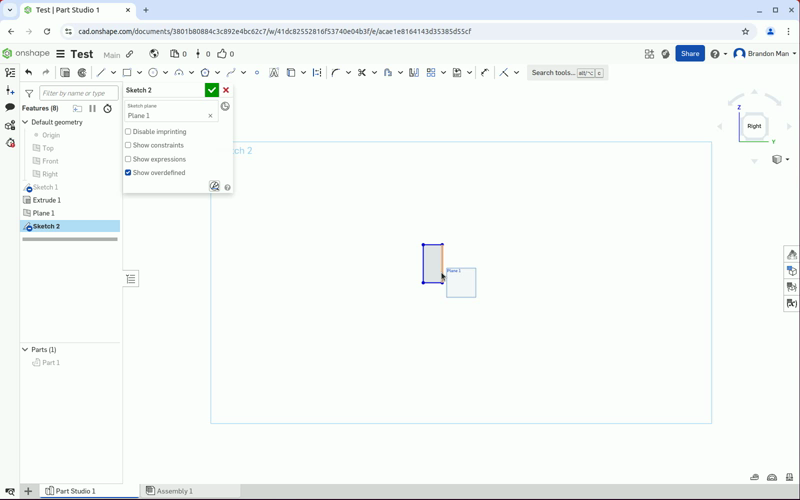
scroll(6)
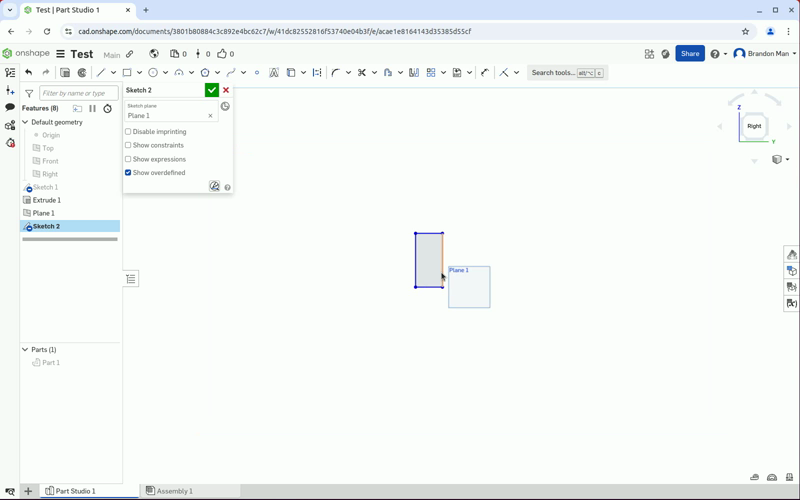
scroll(6)
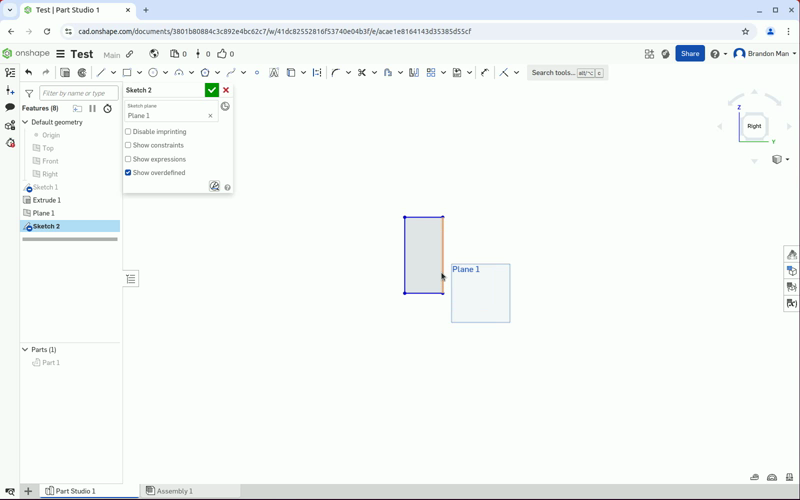
scroll(6)
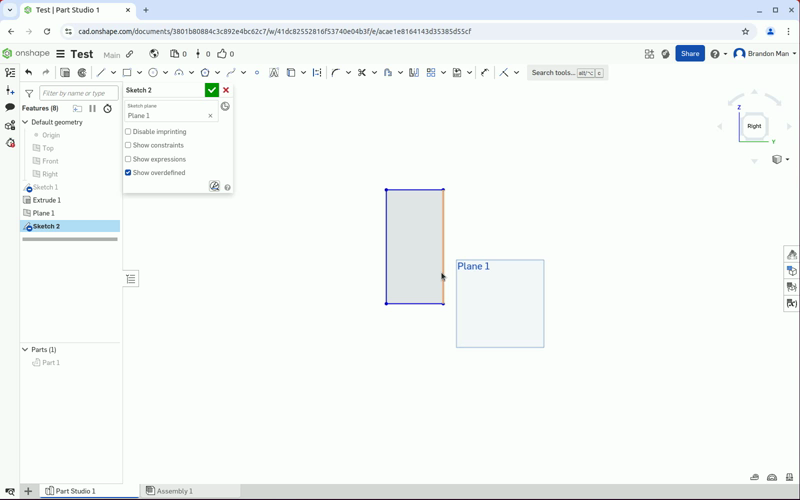
scroll(6)
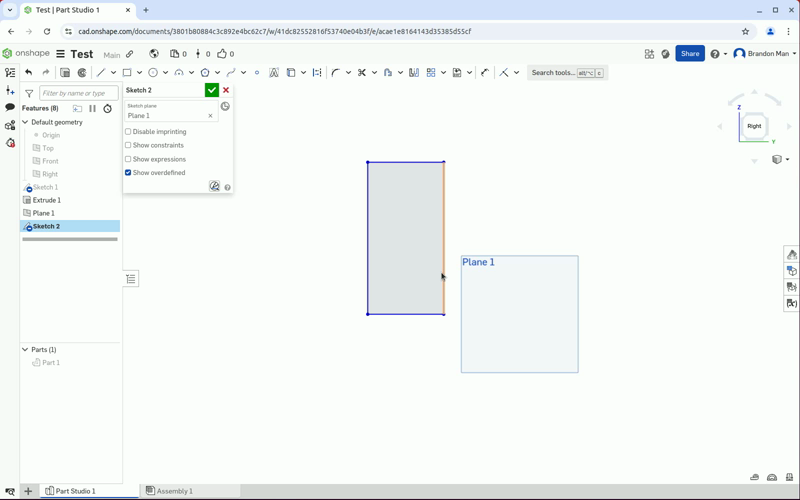
scroll(6)
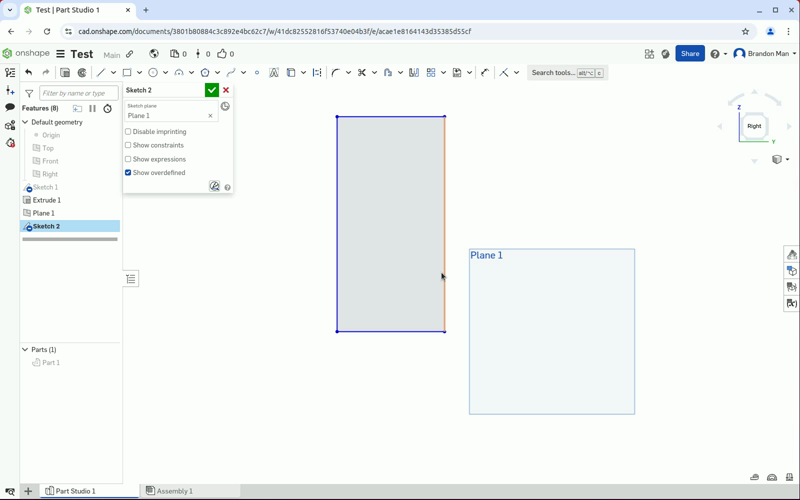
scroll(6)
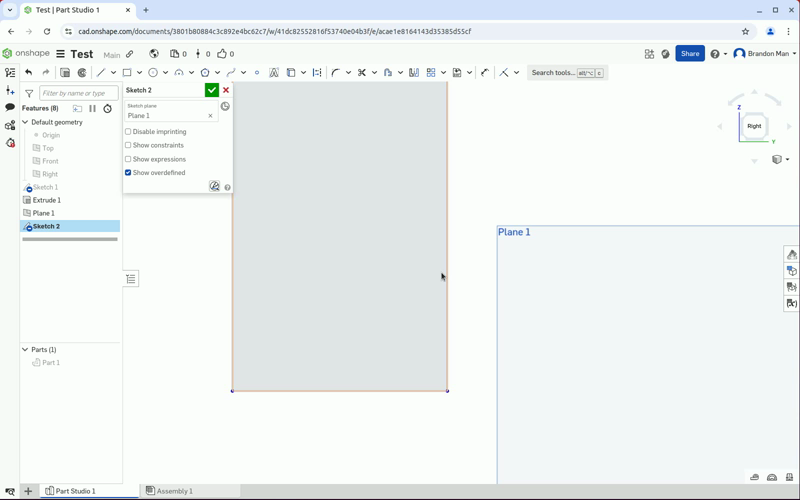
click(441, 272)
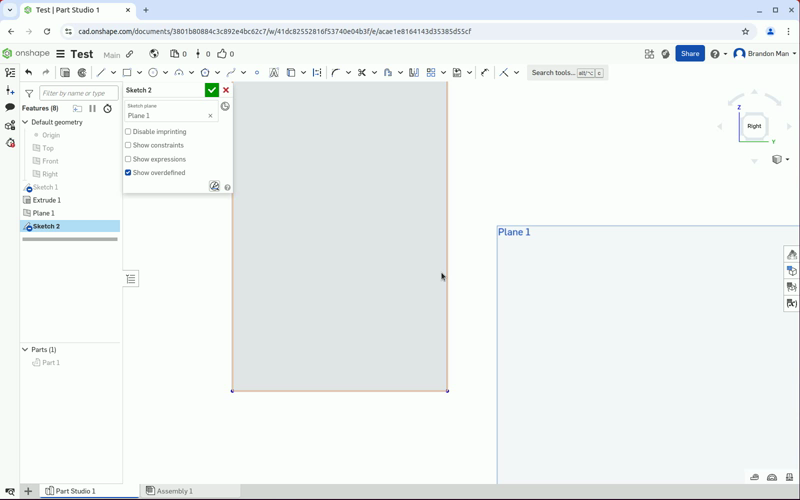
scroll(-6)
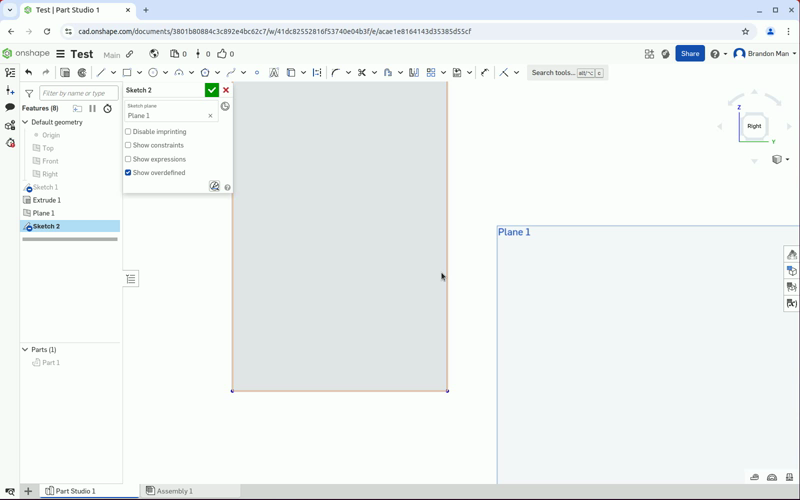
scroll(-6)
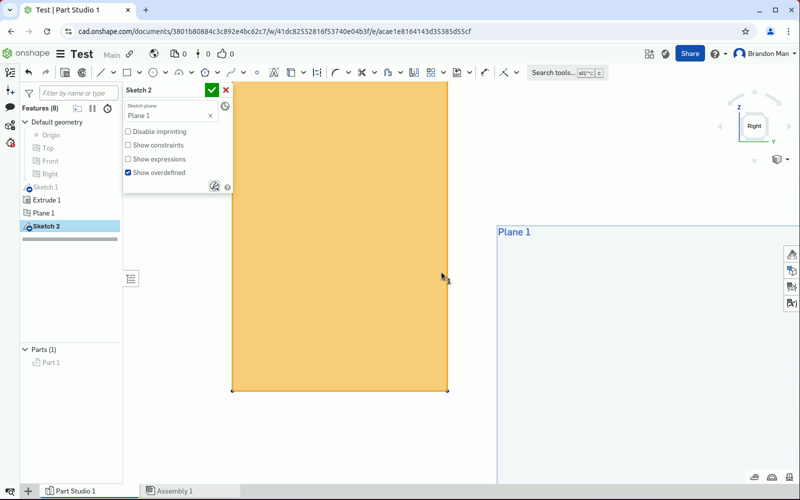
scroll(-6)
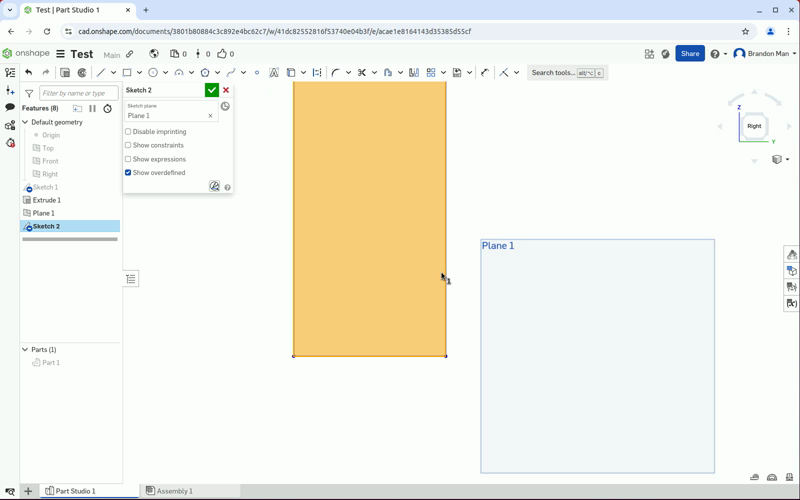
scroll(-6)
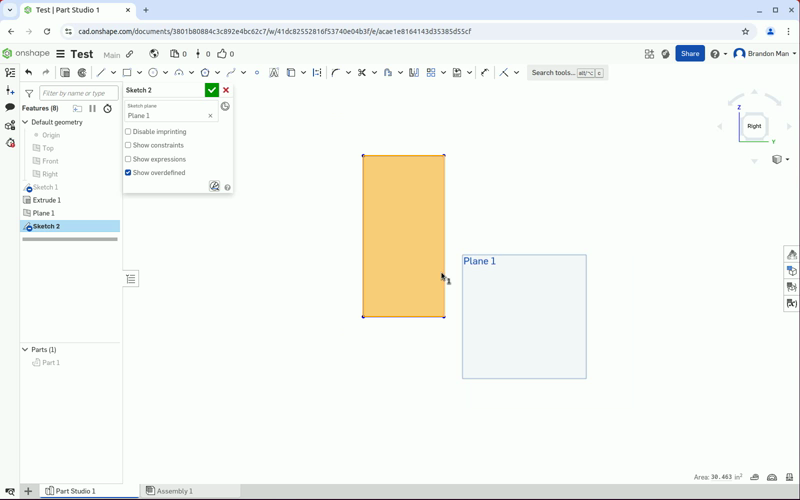
scroll(-6)
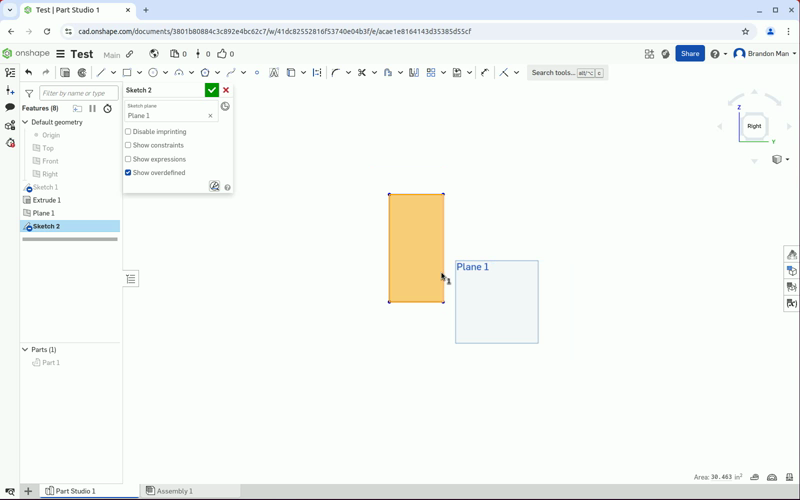
scroll(-6)
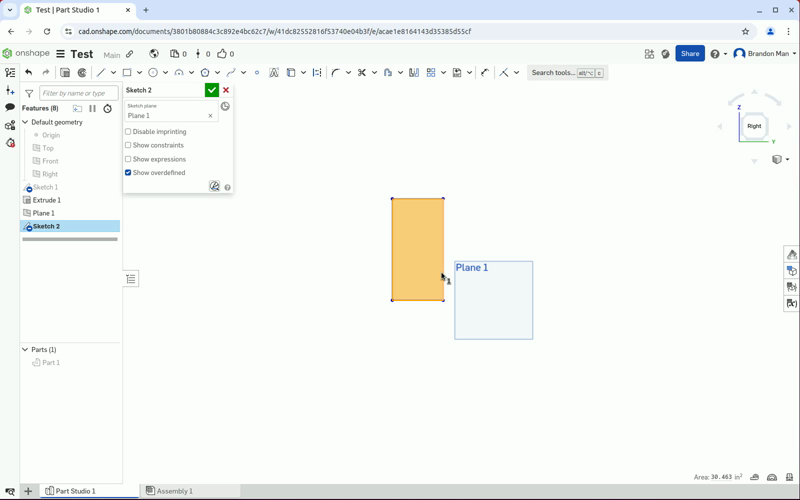
scroll(-6)
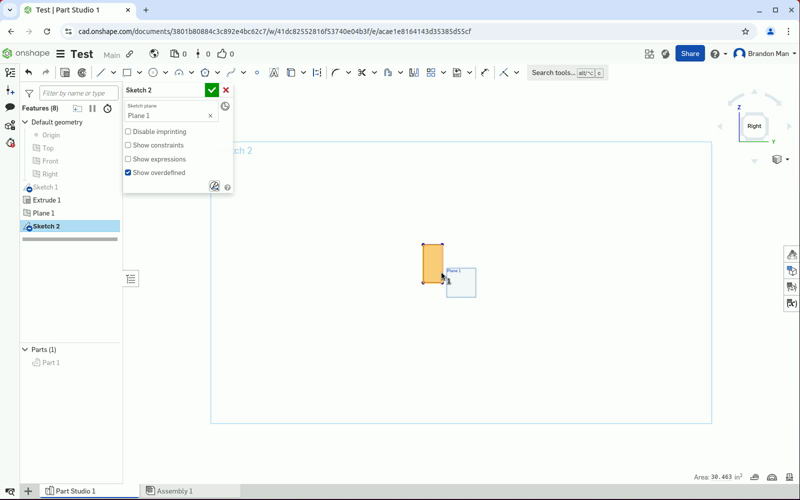
mouse_move(73, 352)
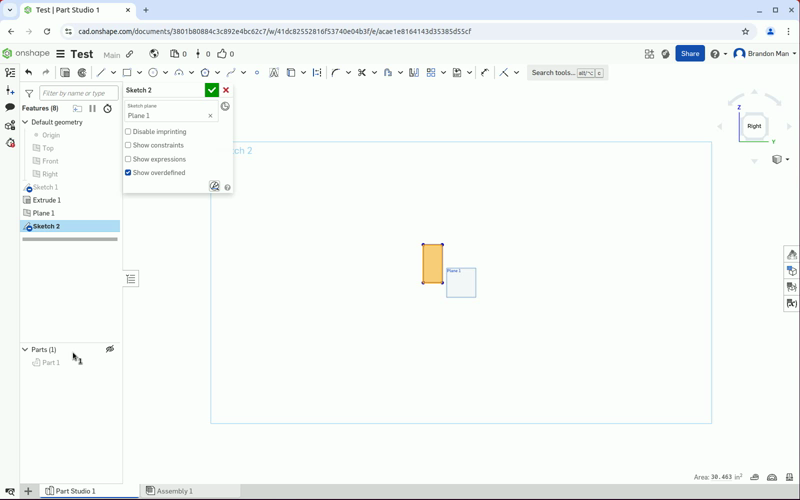
key(shift+y)
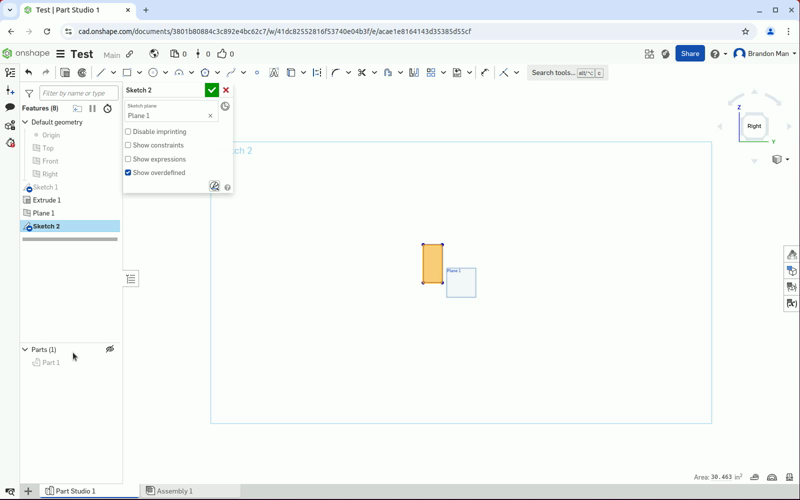
key(shift+e)
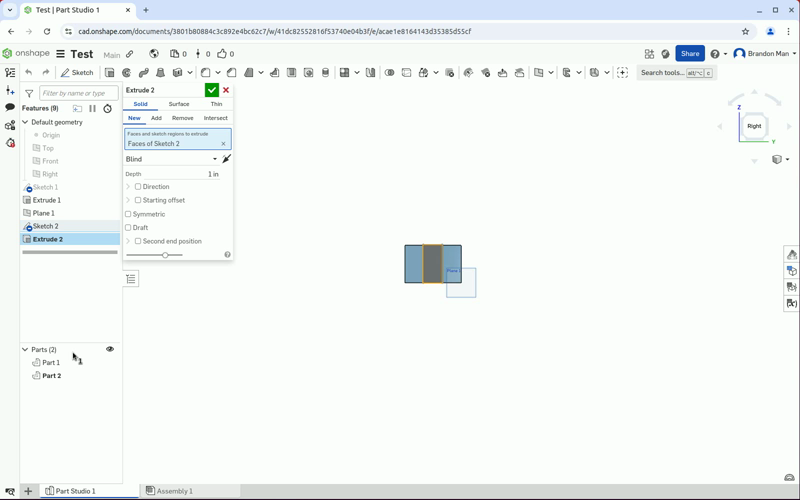
mouse_move(143, 106)
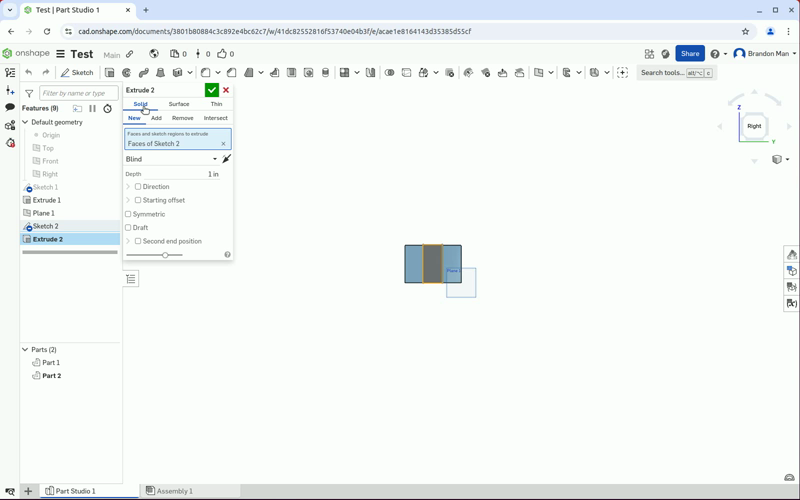
click(143, 106)
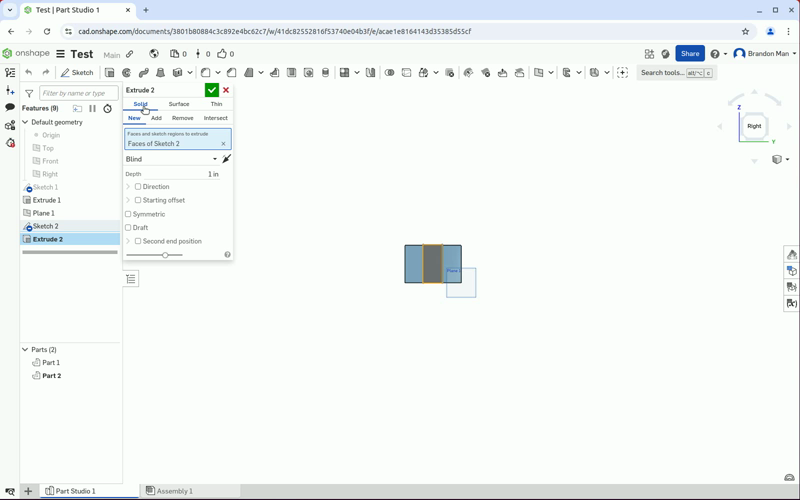
mouse_move(186, 120)
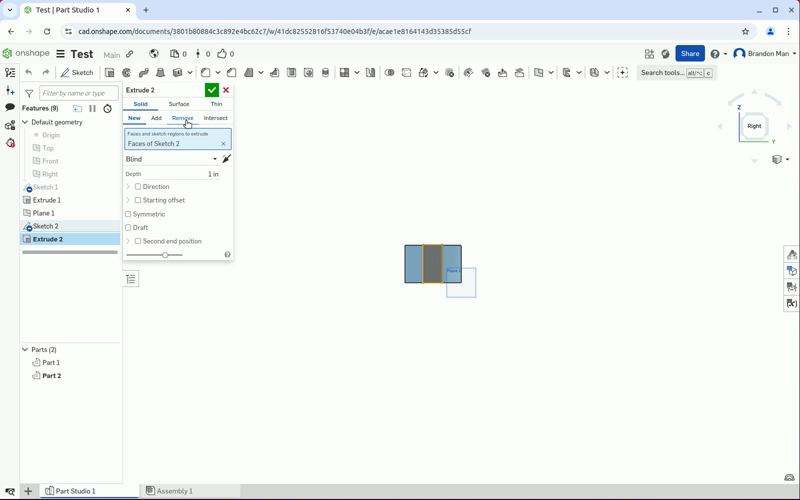
click(186, 120)
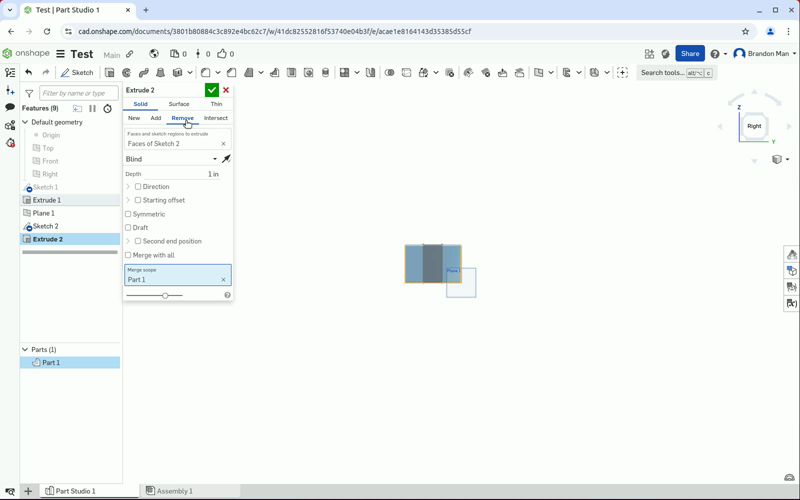
key(tab, 4)
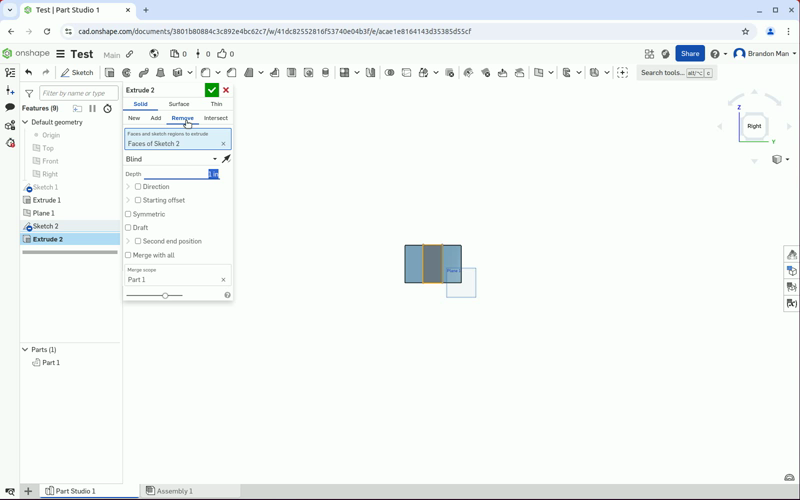
text(7.703)
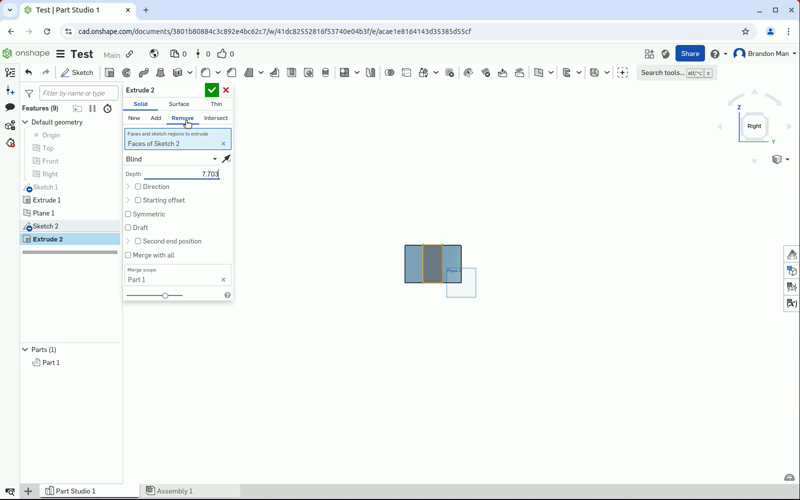
key(tab, 6)
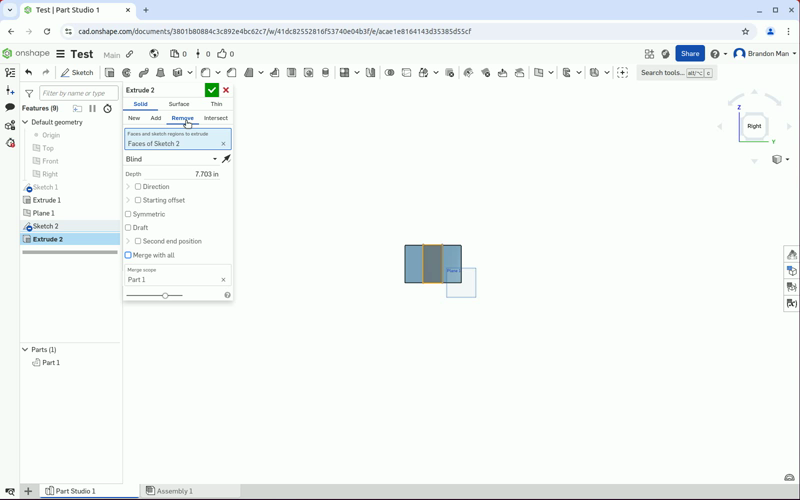
key(space)
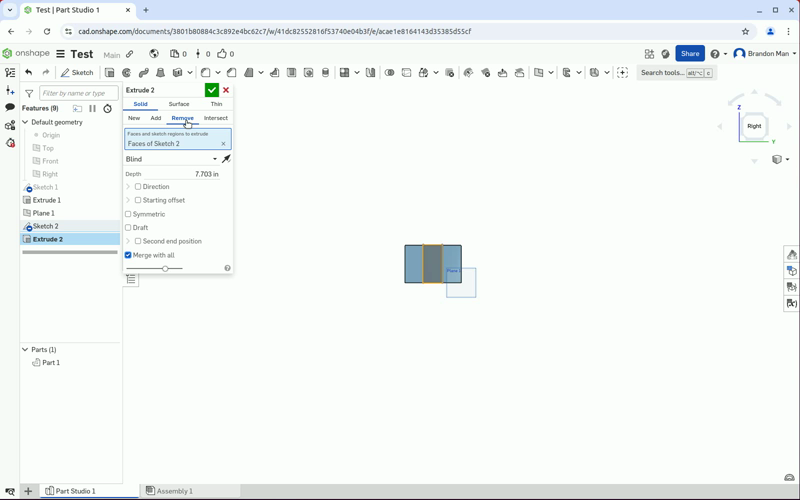
key(enter)
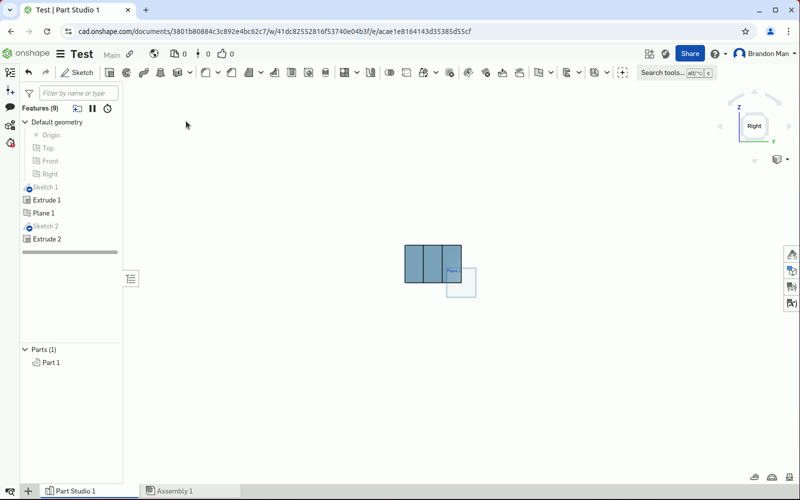
key(shift+h)
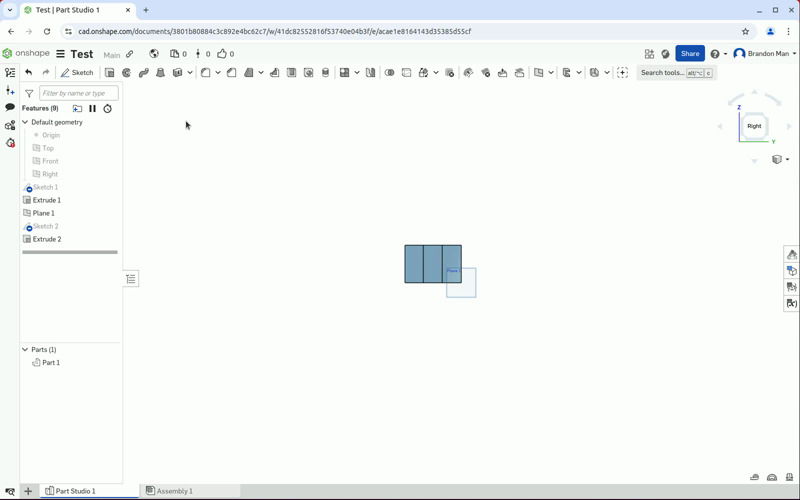
key(shift+h)
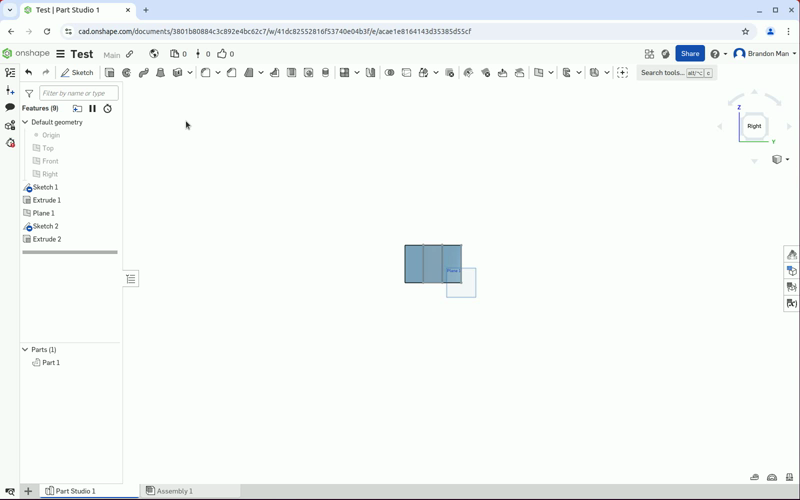
key(shift+7)
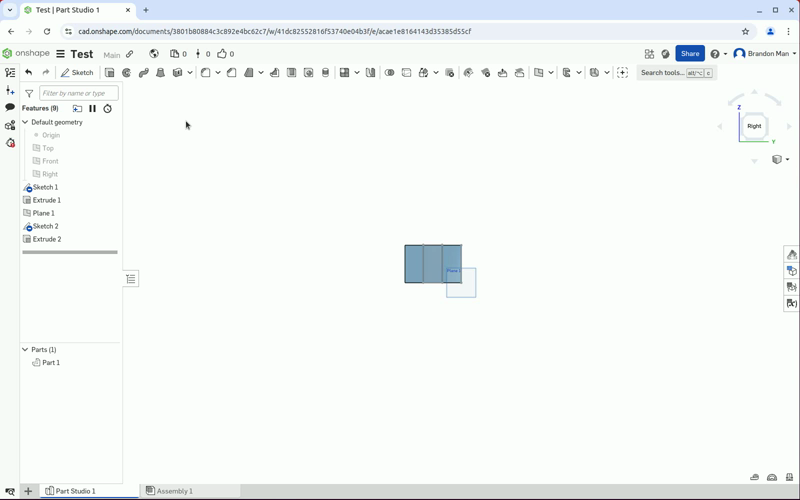
key(right, 2)
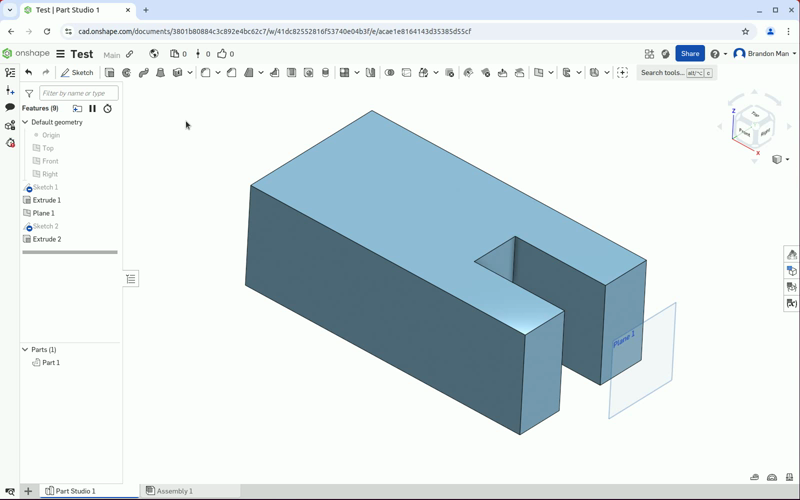
key(down, 2)
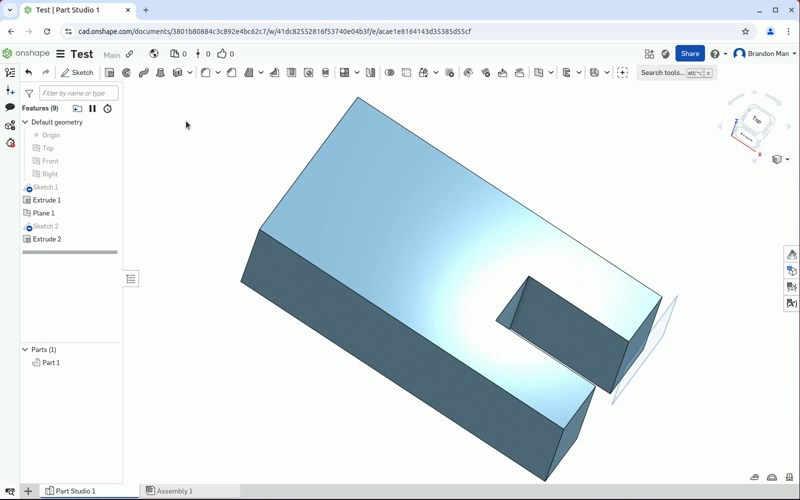
key(up, 2)
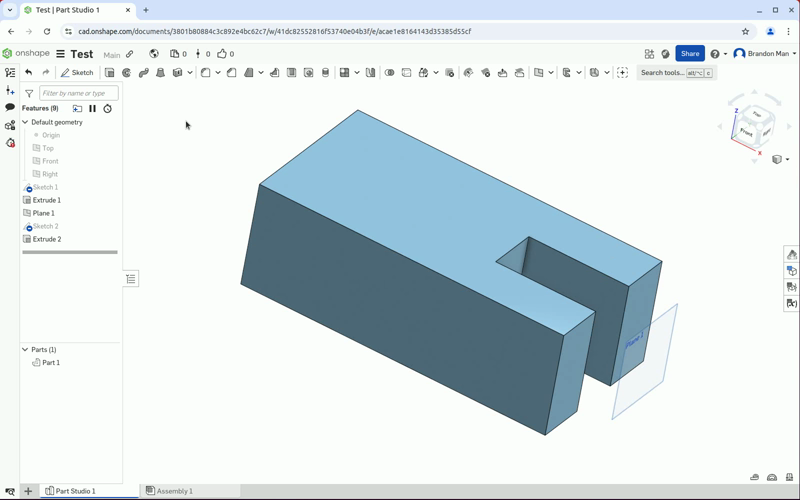
key(left, 2)
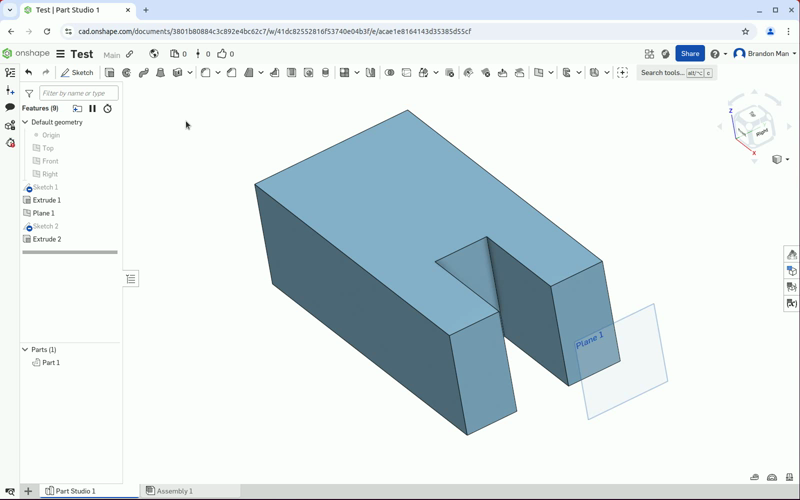
mouse_move(73, 189)
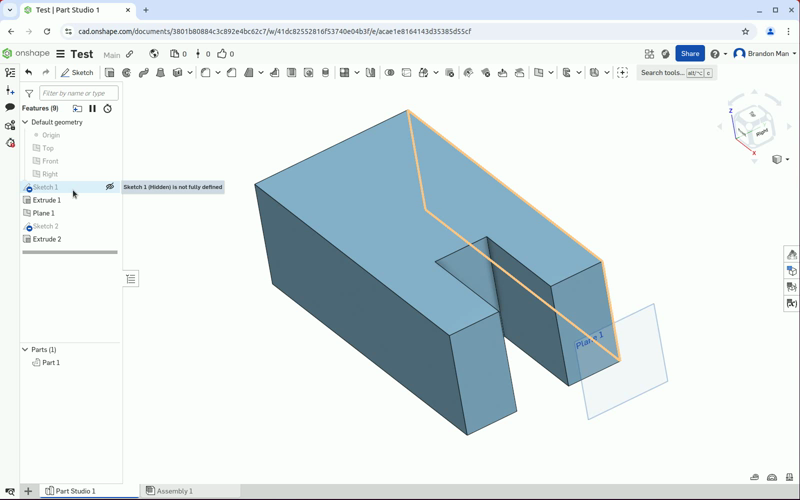
click(73, 189)